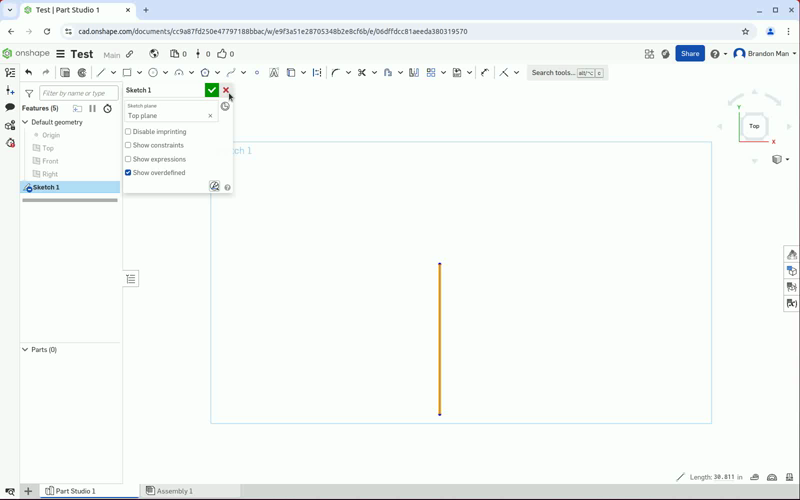
key(shift+h)
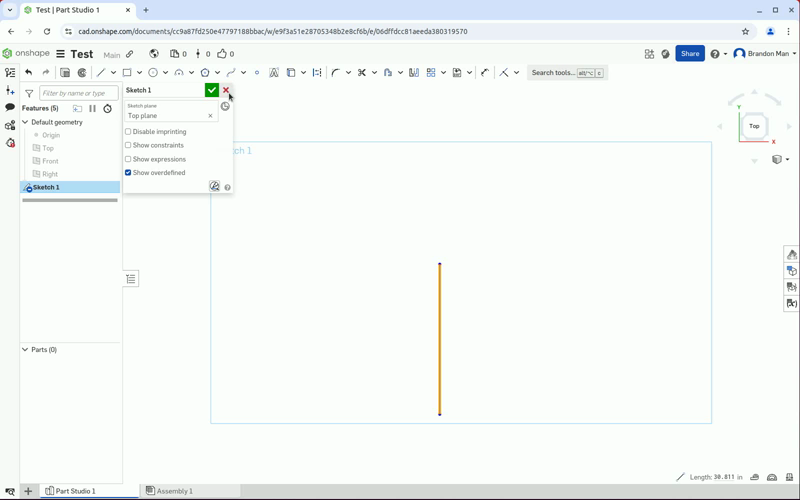
key(shift+s)
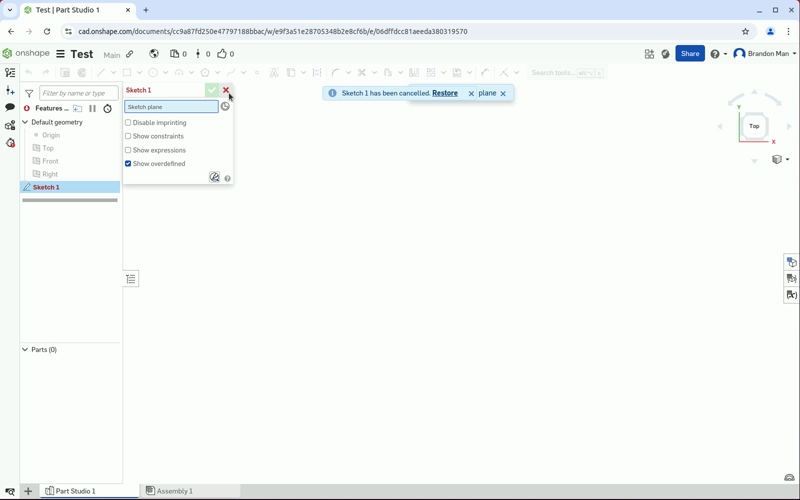
mouse_move(73, 150)
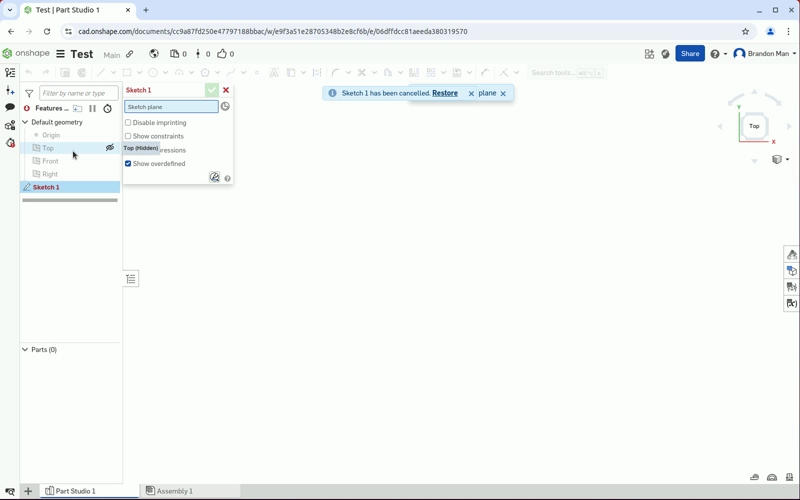
click(73, 150)
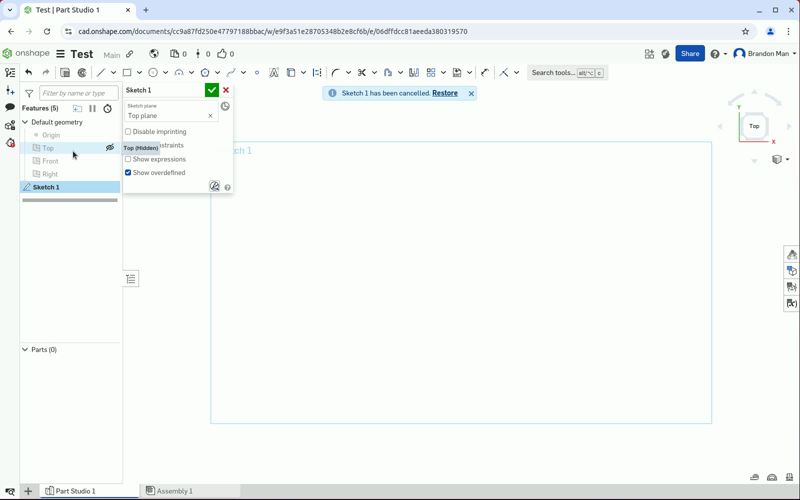
mouse_move(73, 352)
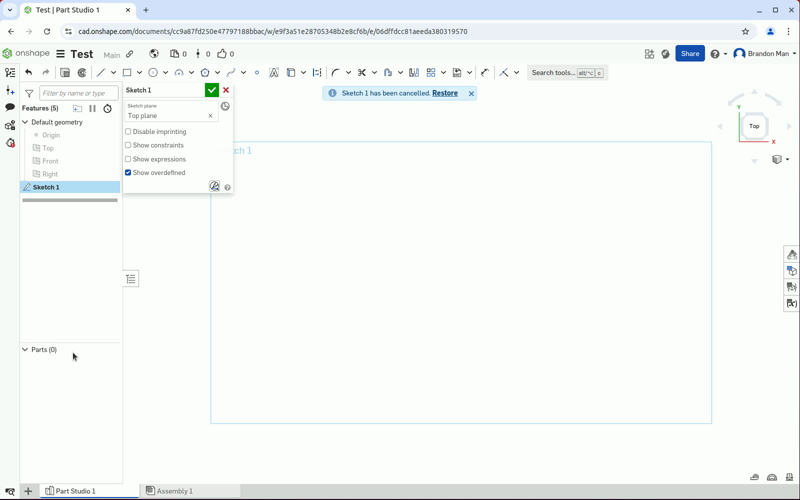
key(y)
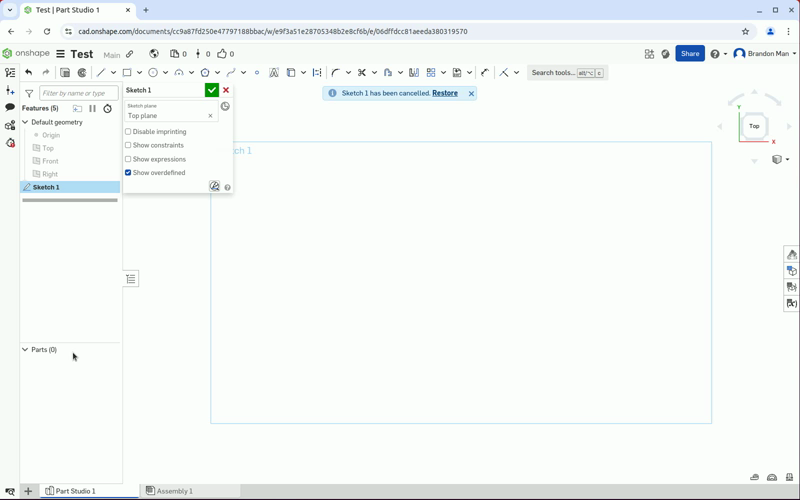
key(l)
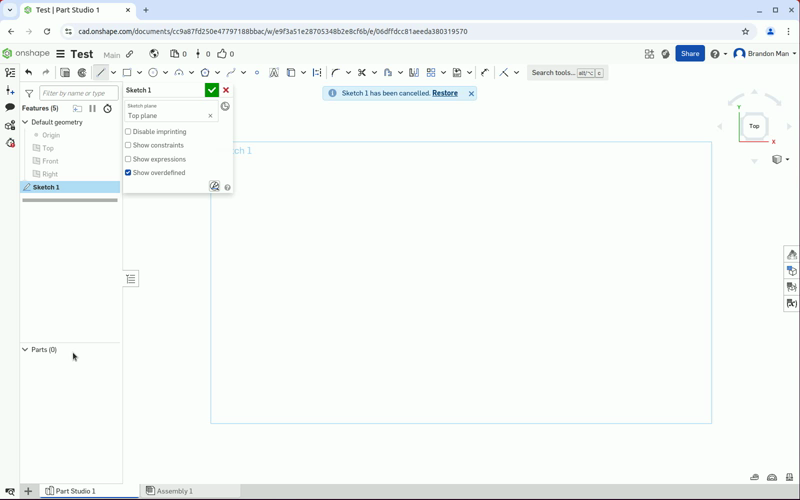
key_down(shift)
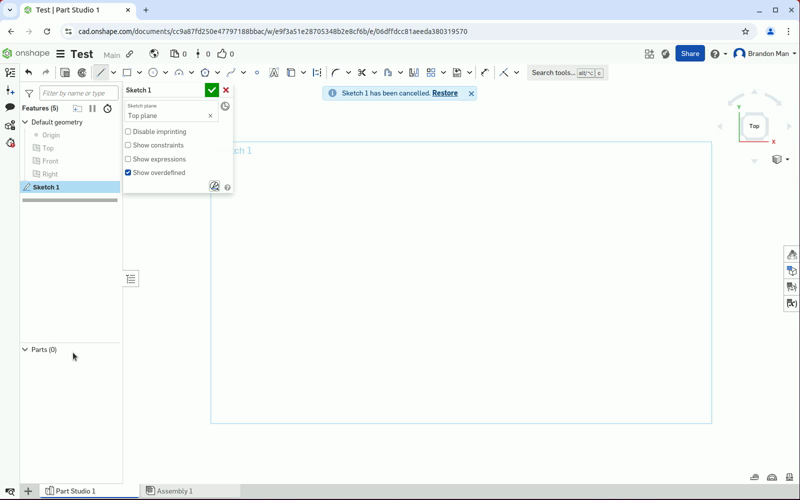
mouse_move(460, 282)
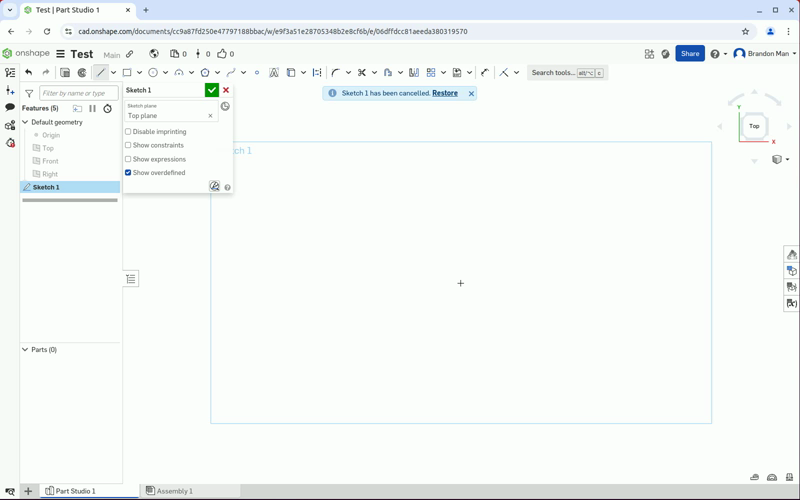
click(460, 282)
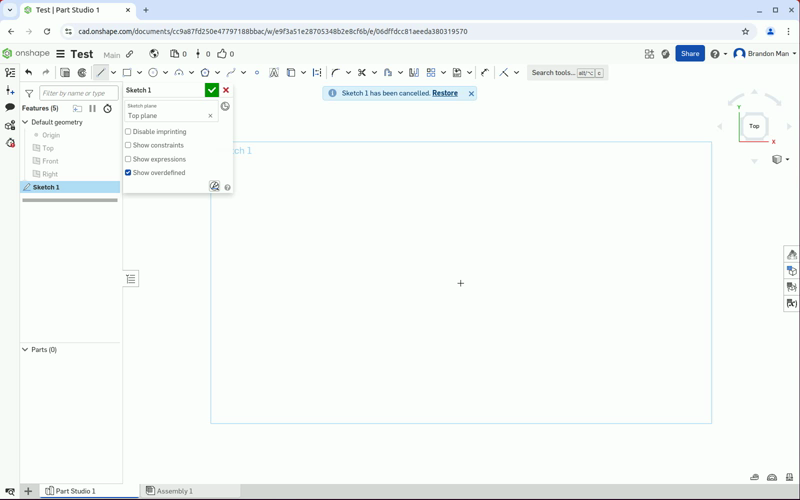
key_up(shift)
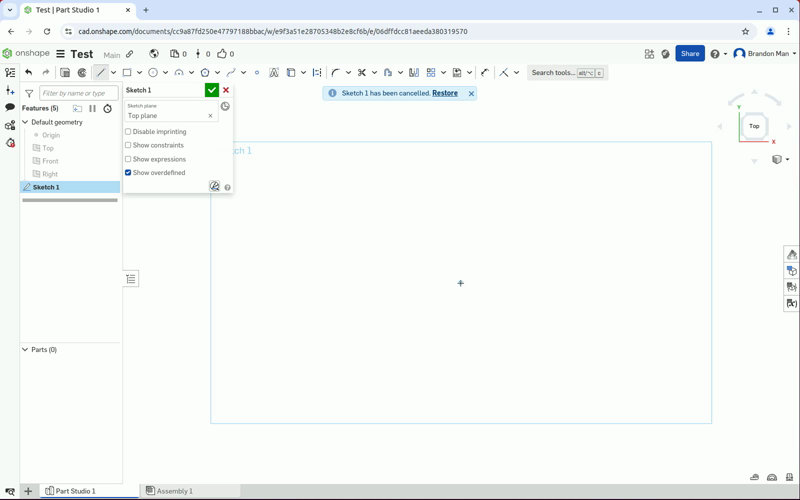
key_down(shift)
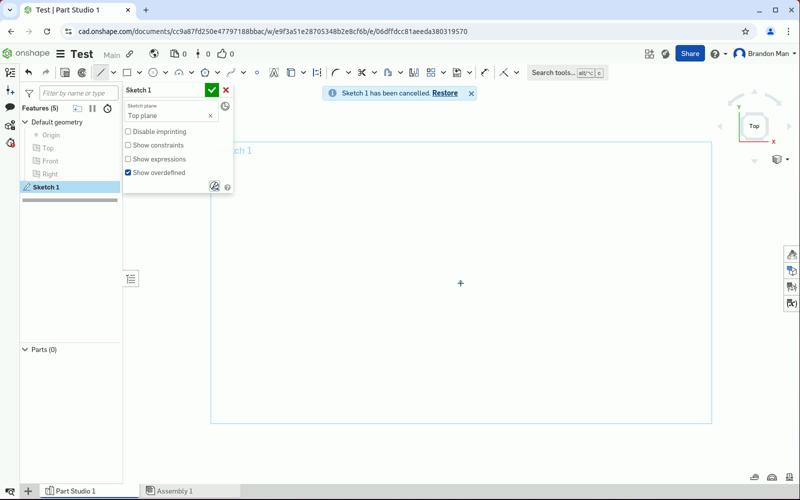
mouse_move(573, 282)
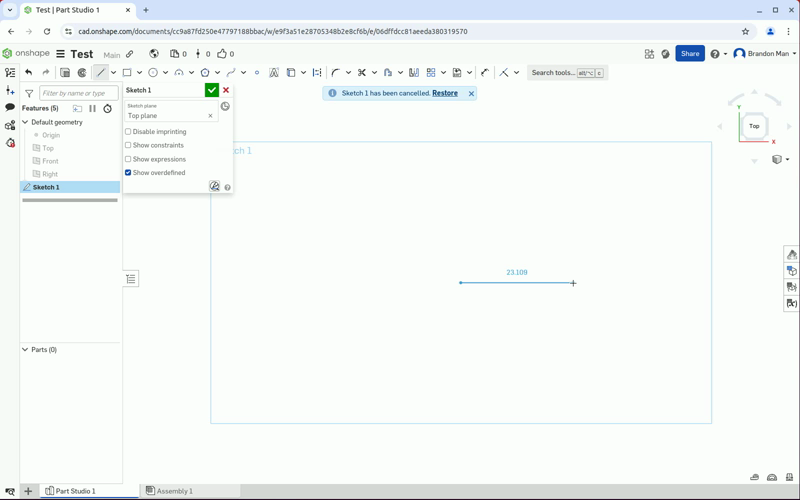
click(573, 282)
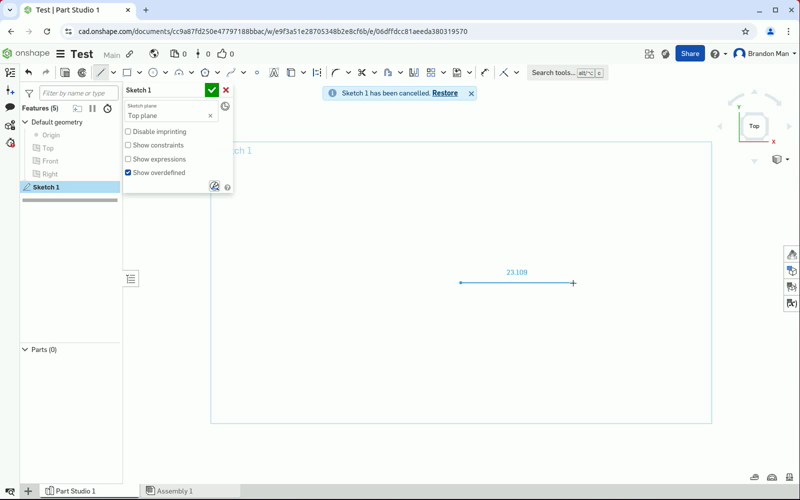
key_up(shift)
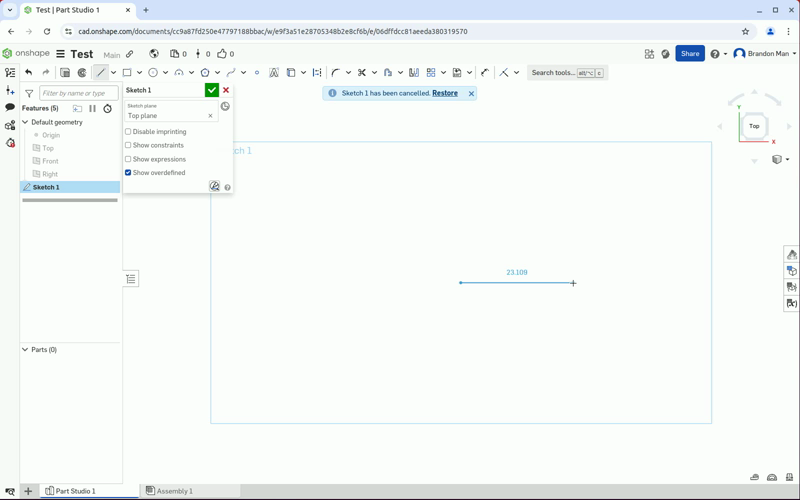
key_down(shift)
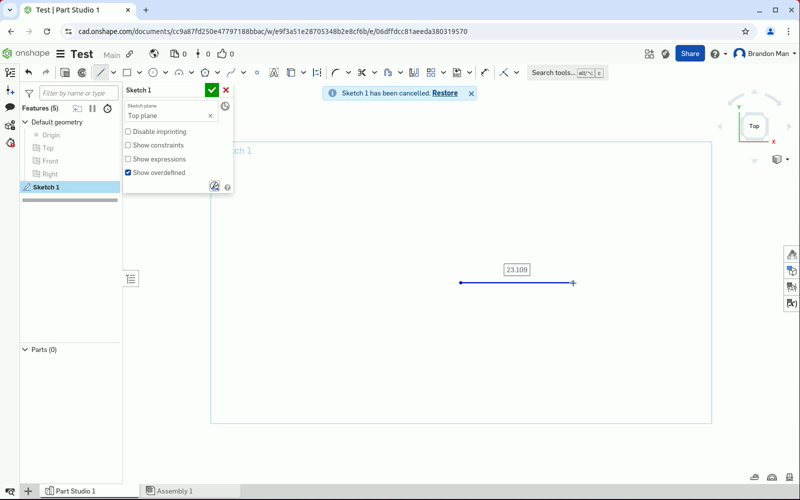
mouse_move(589, 282)
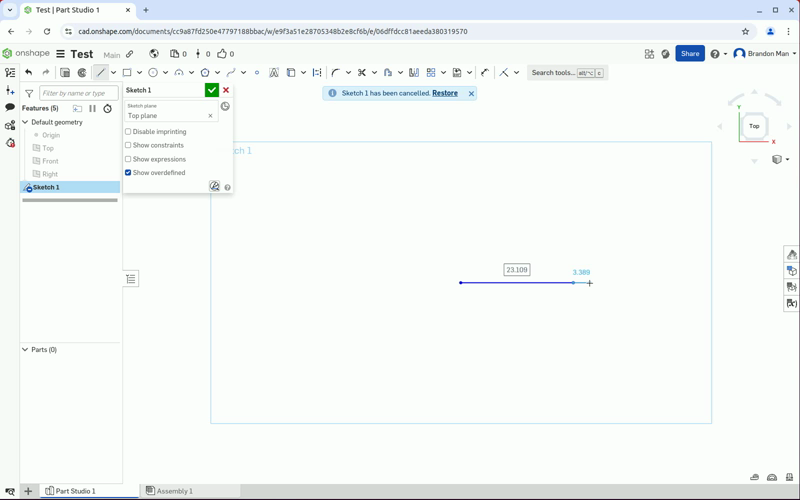
mouse_move(573, 226)
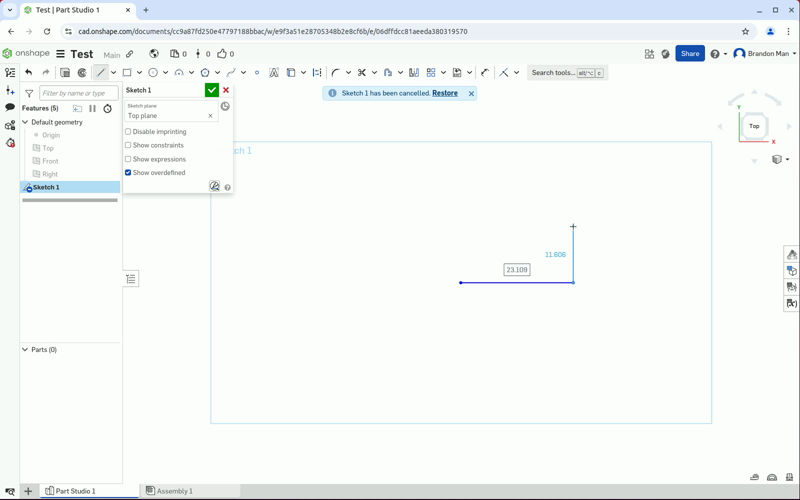
click(573, 226)
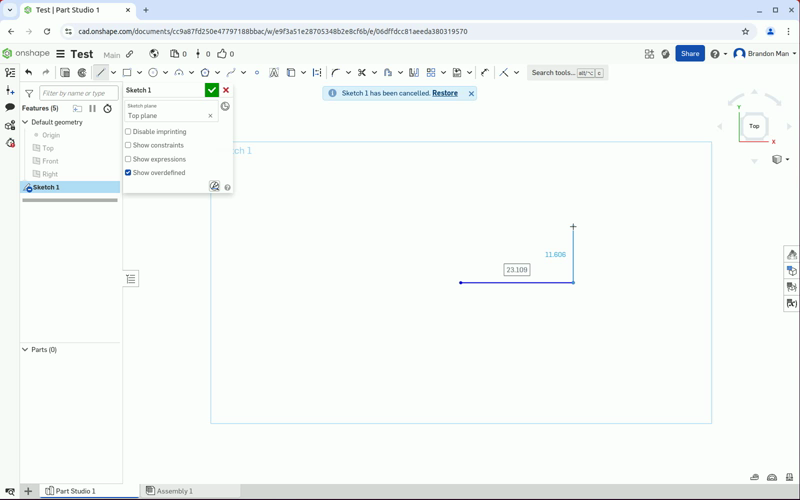
key_up(shift)
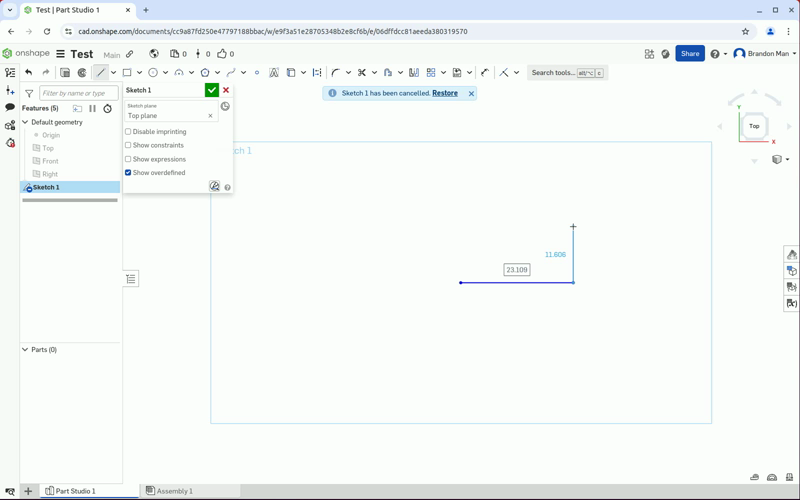
key_down(shift)
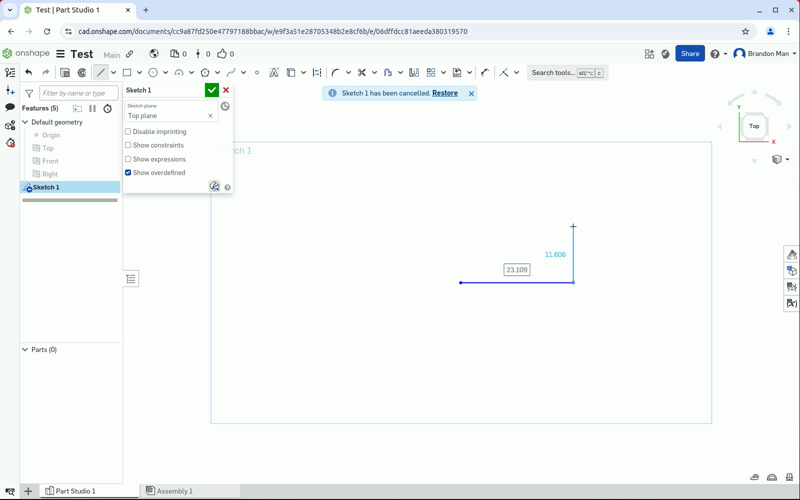
mouse_move(460, 226)
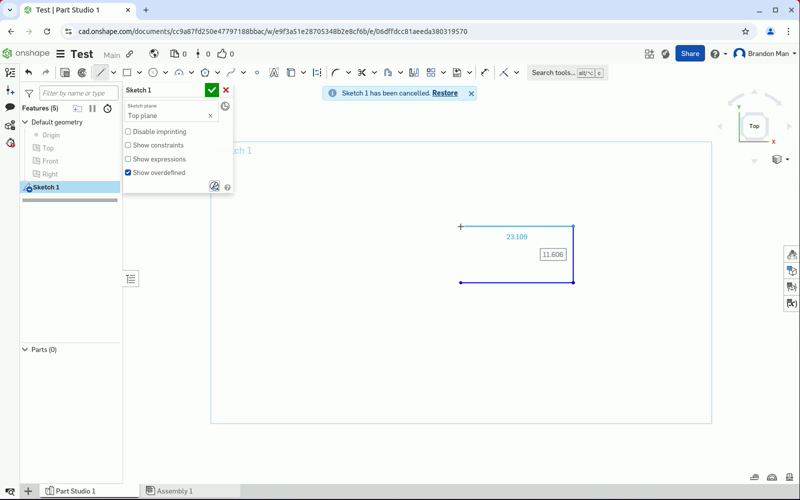
click(460, 226)
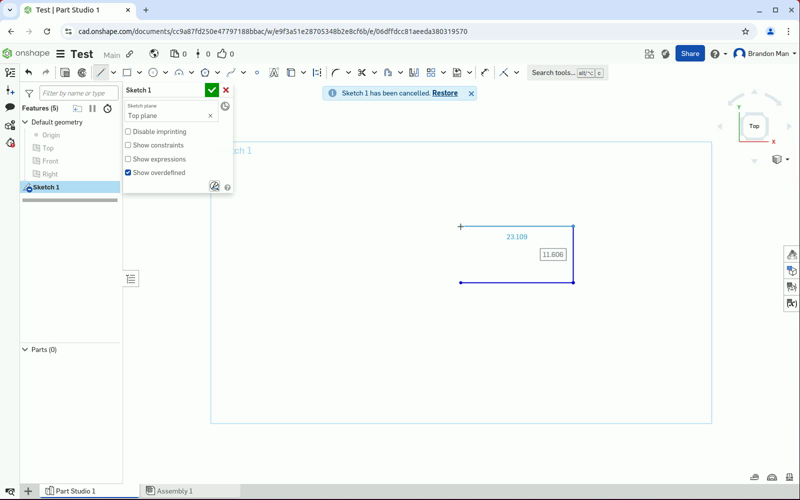
key_up(shift)
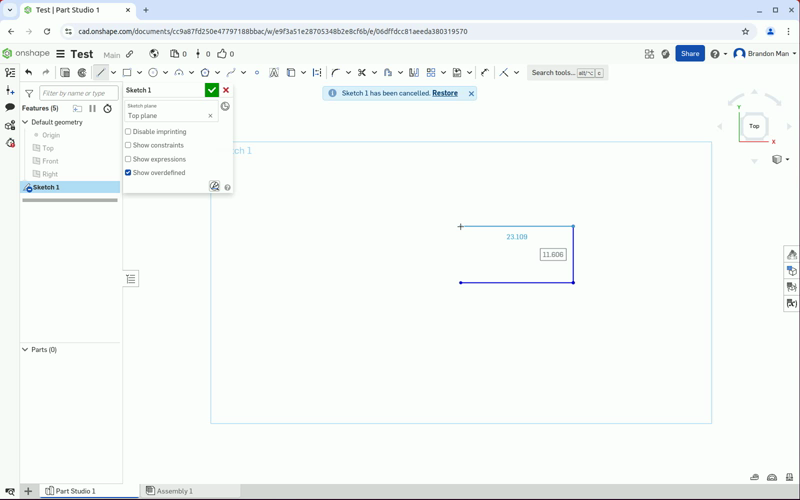
mouse_move(490, 226)
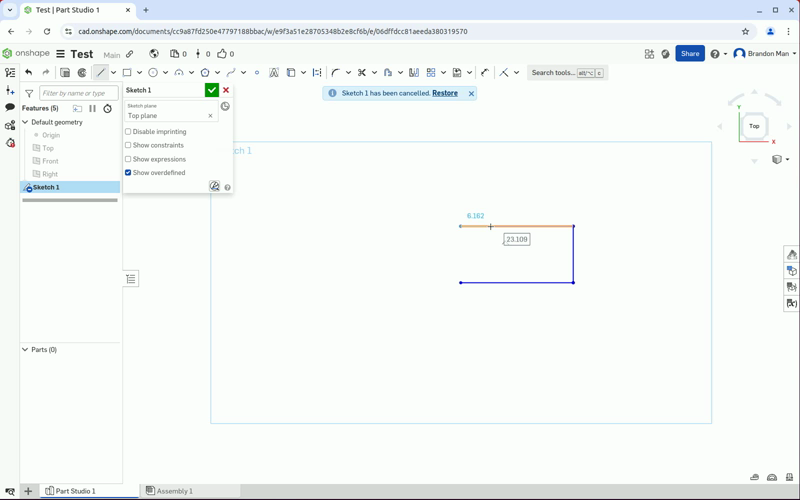
key_down(shift)
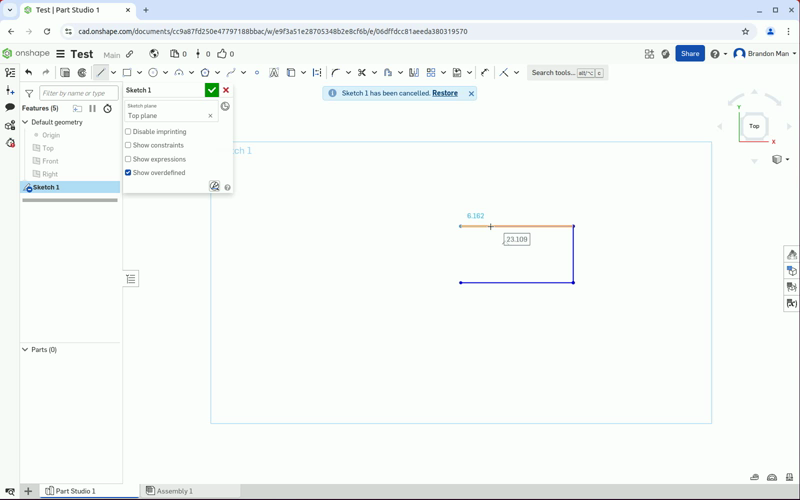
mouse_move(460, 282)
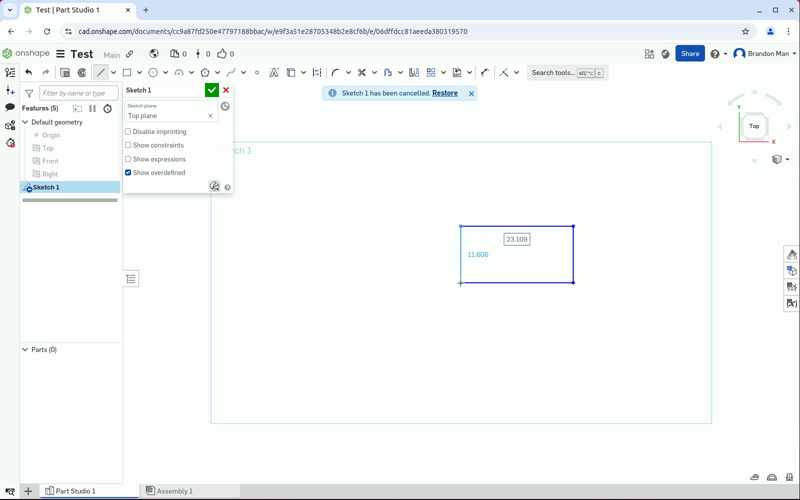
key_up(shift)
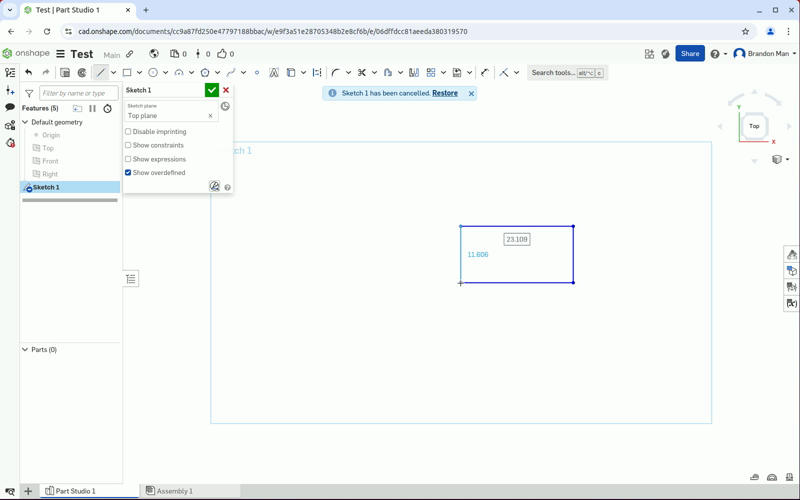
click(460, 282)
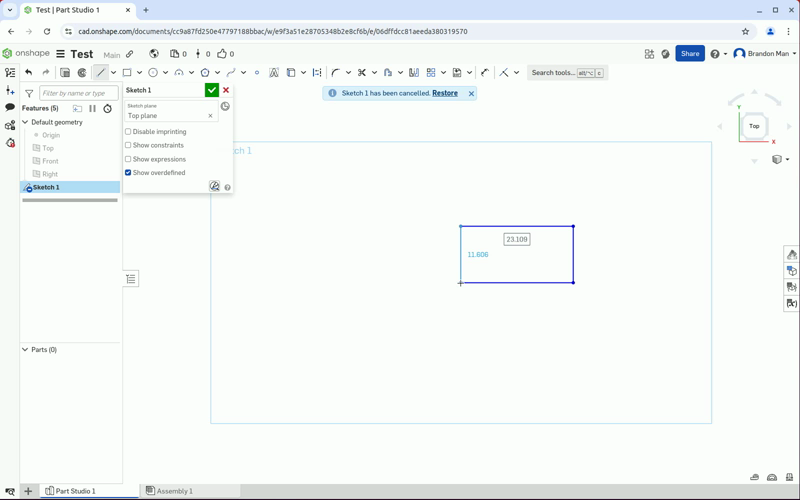
key(esc)
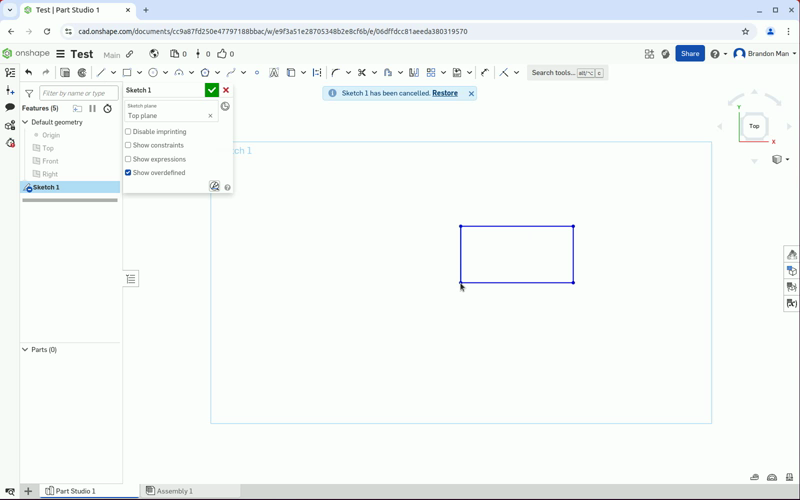
mouse_move(558, 251)
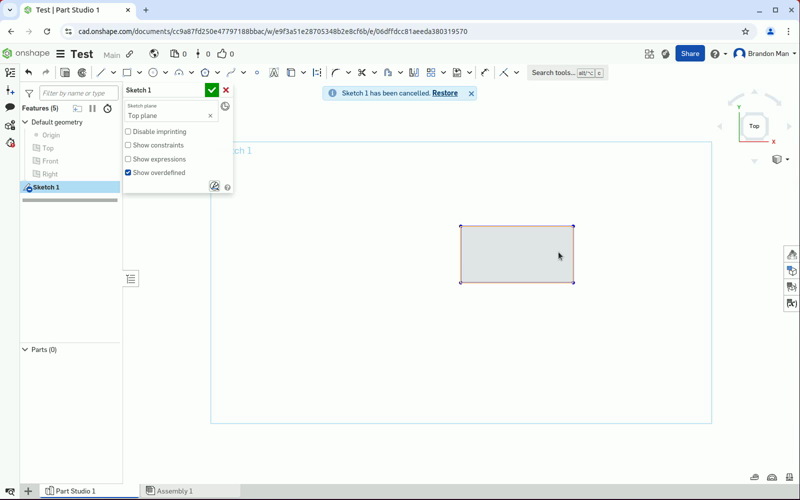
click(558, 251)
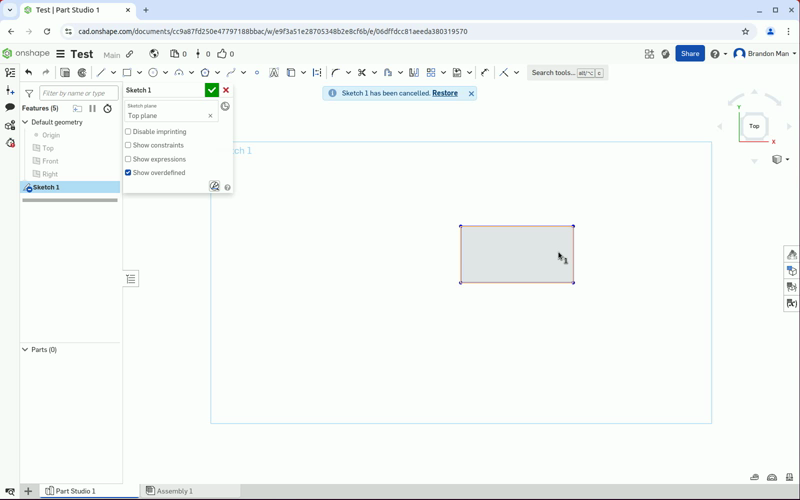
mouse_move(73, 352)
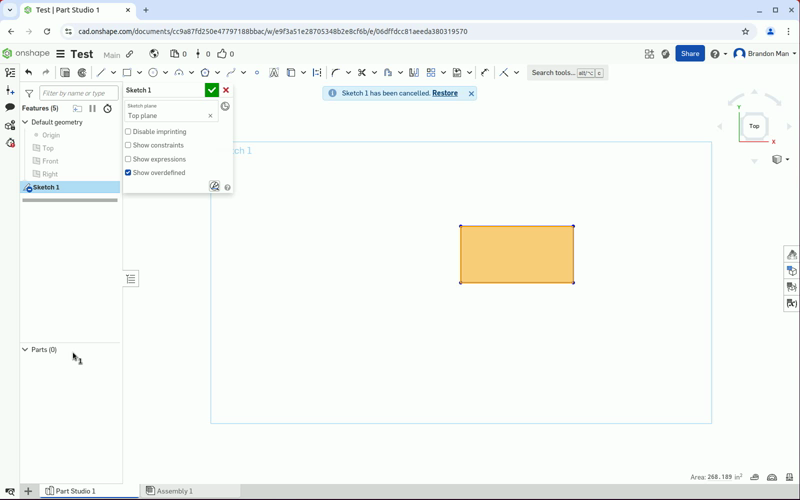
key(shift+y)
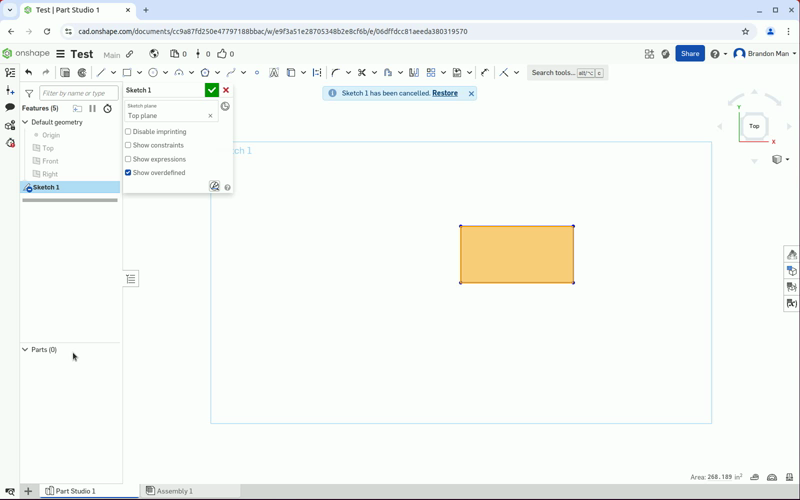
key(shift+e)
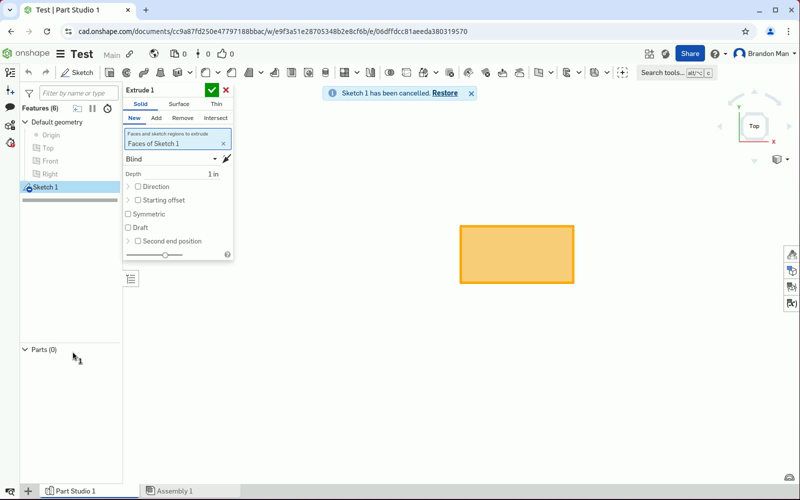
mouse_move(143, 106)
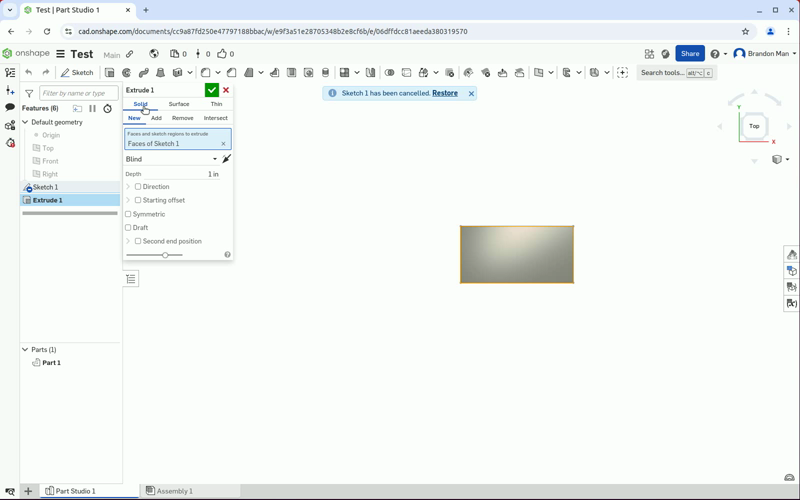
click(143, 106)
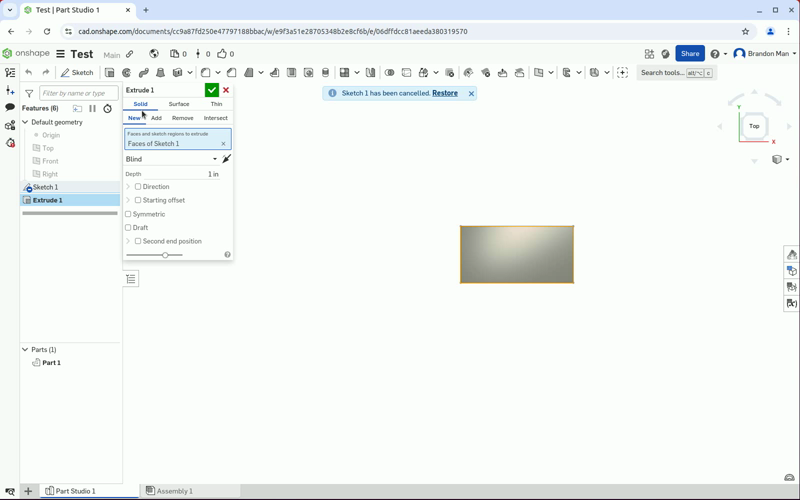
mouse_move(137, 120)
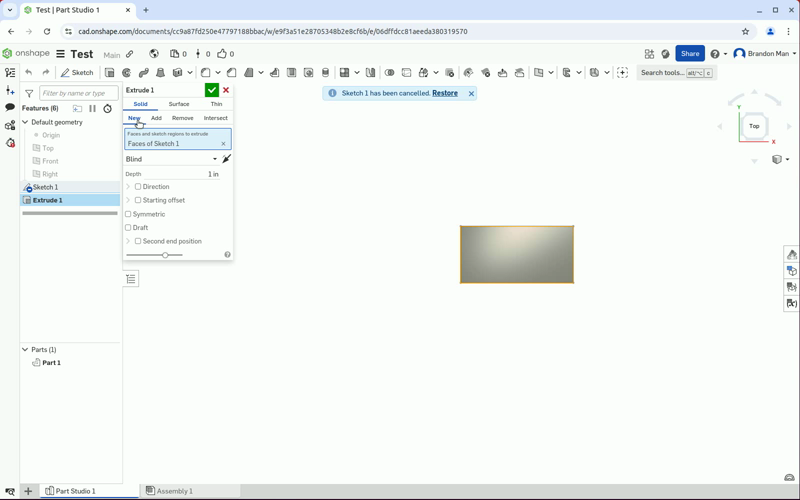
click(137, 120)
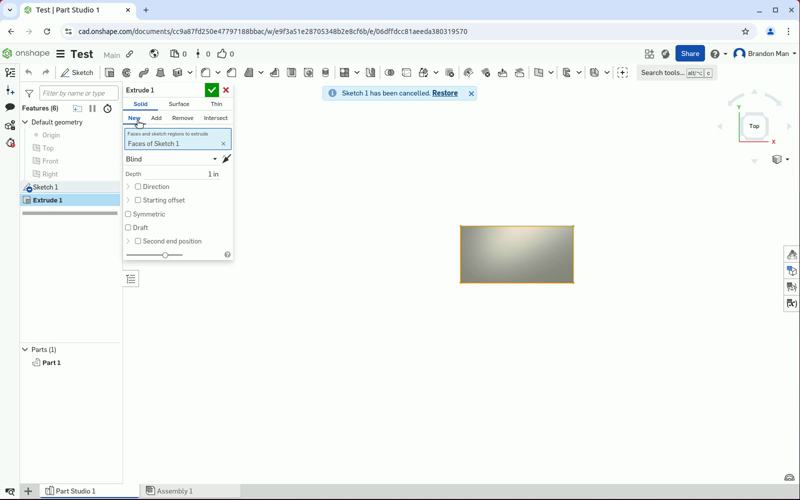
key(tab, 4)
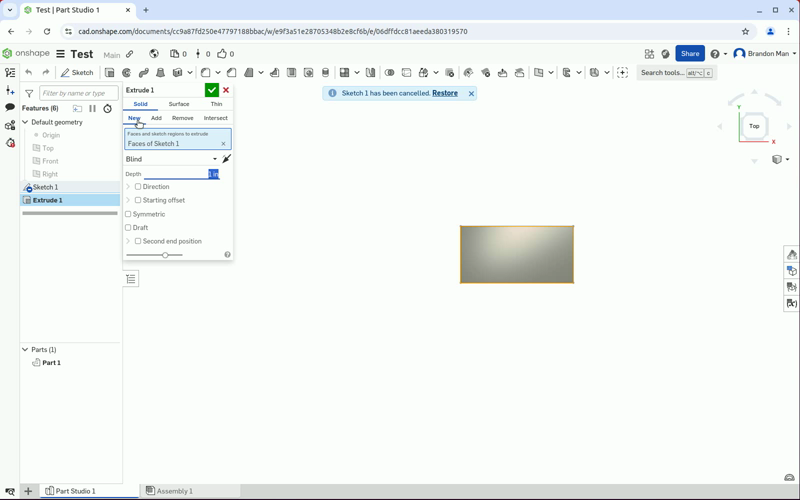
text(2.889)
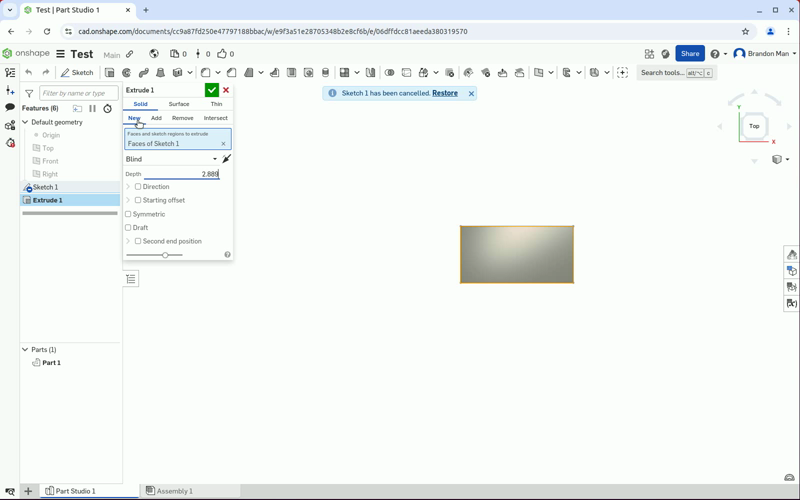
key(enter)
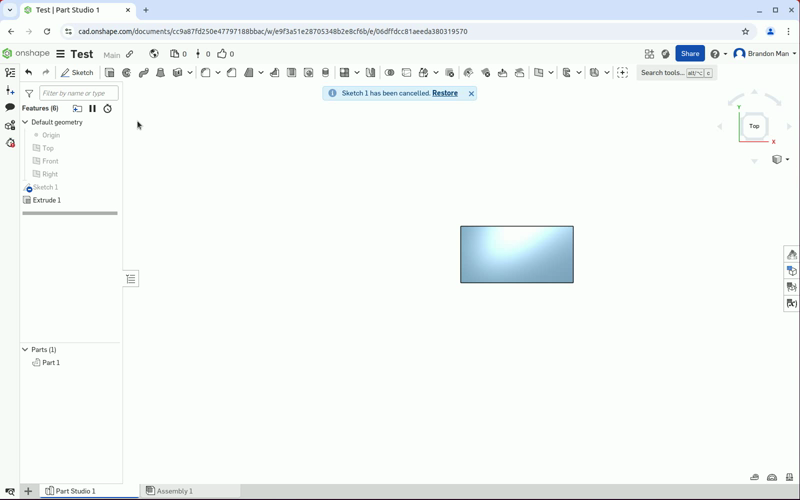
key(shift+h)
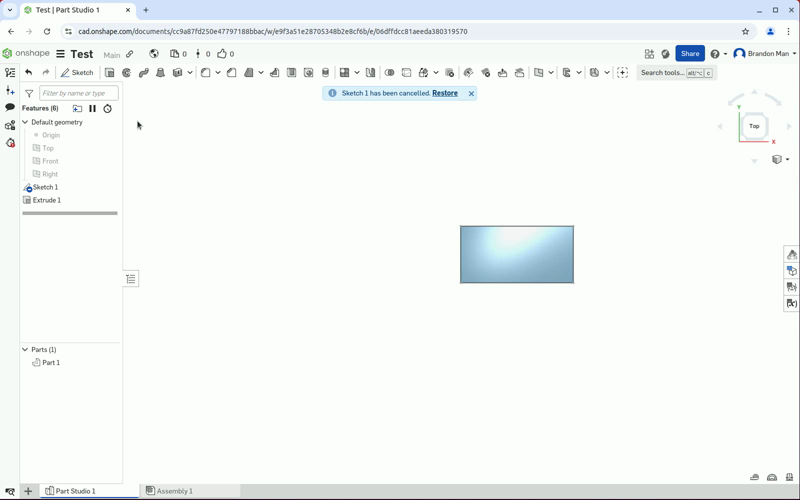
key(shift+h)
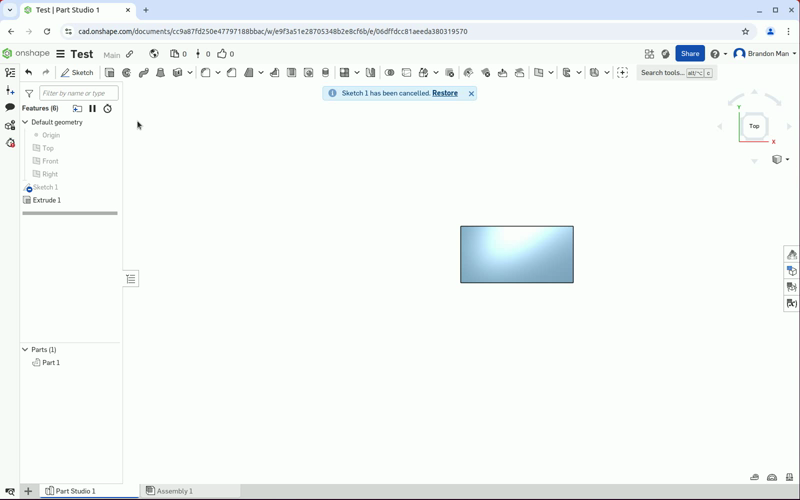
mouse_move(73, 189)
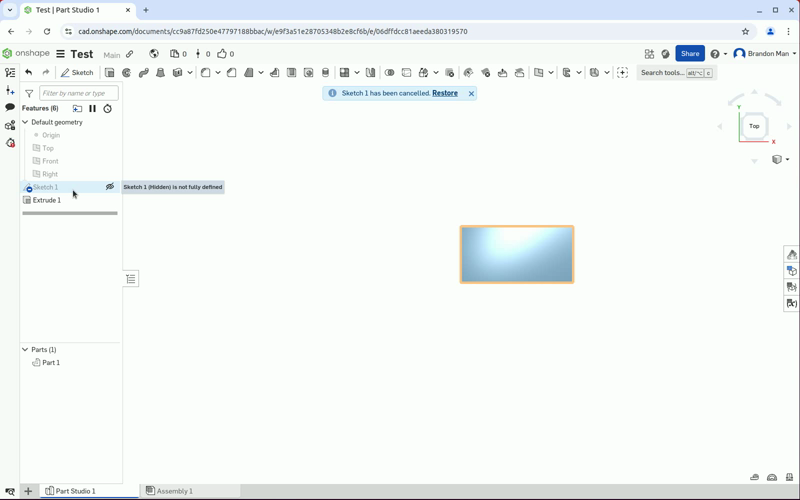
click(73, 189)
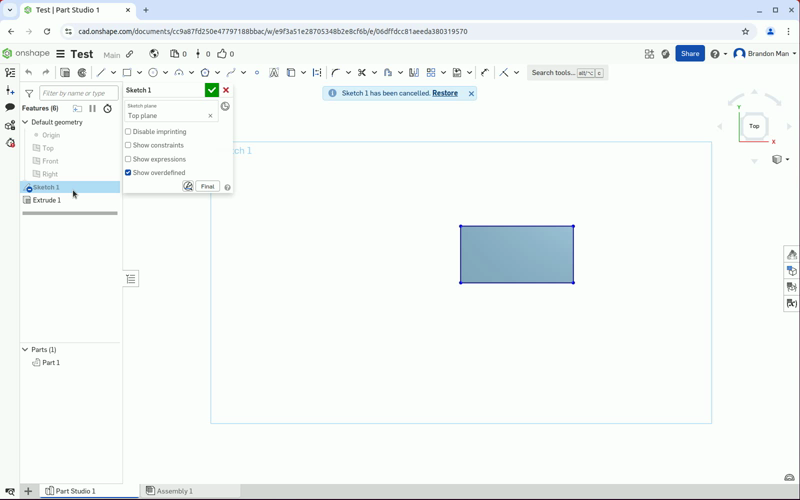
mouse_move(229, 92)
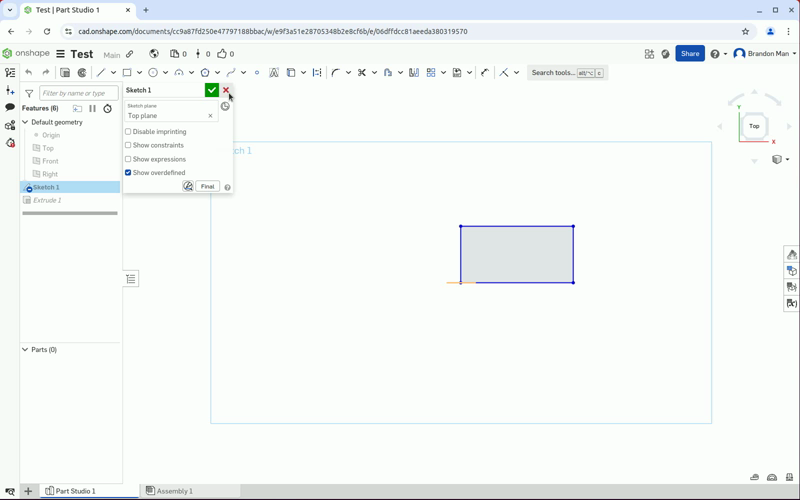
click(229, 92)
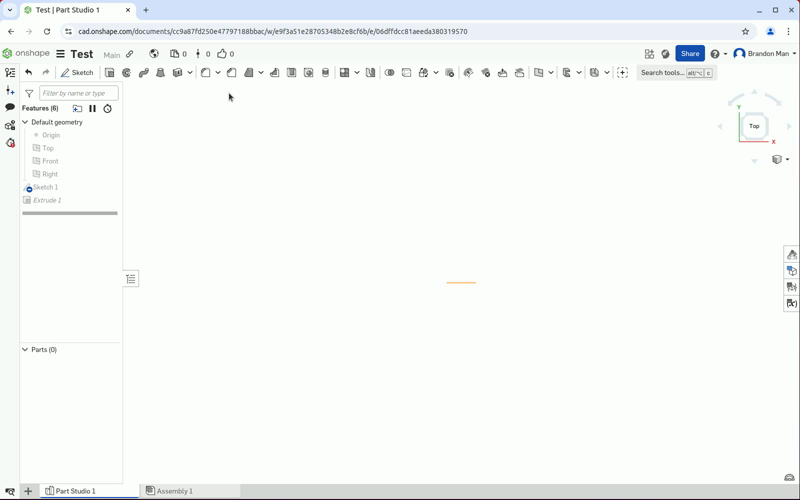
mouse_move(541, 75)
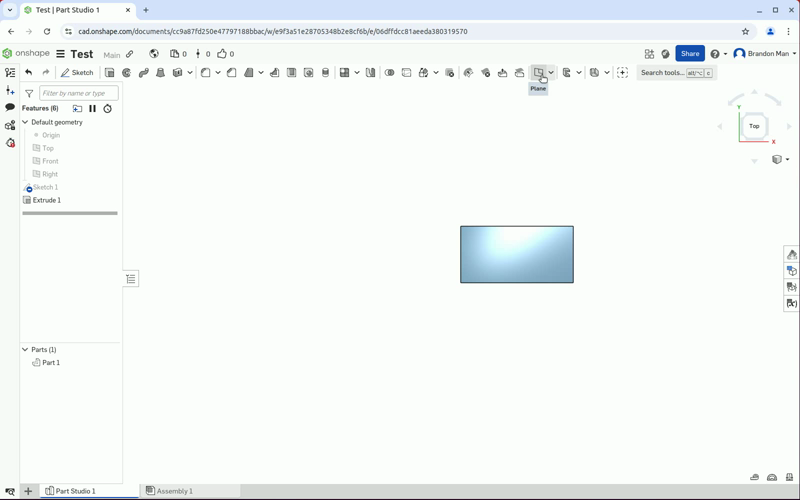
click(541, 75)
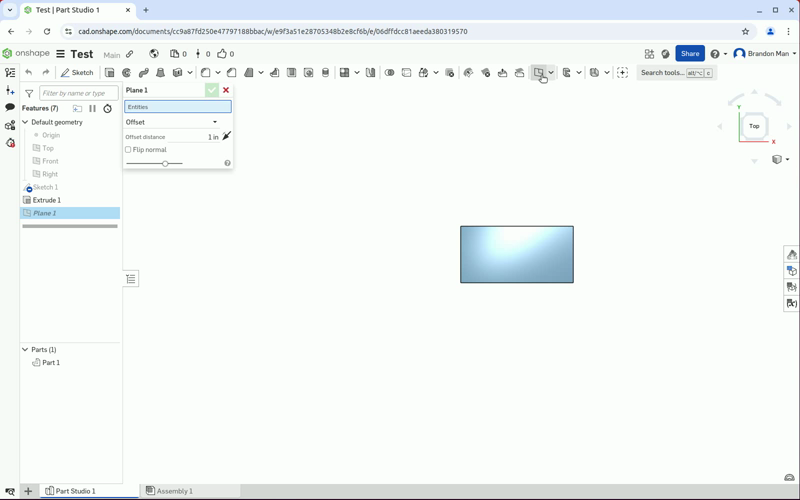
mouse_move(73, 150)
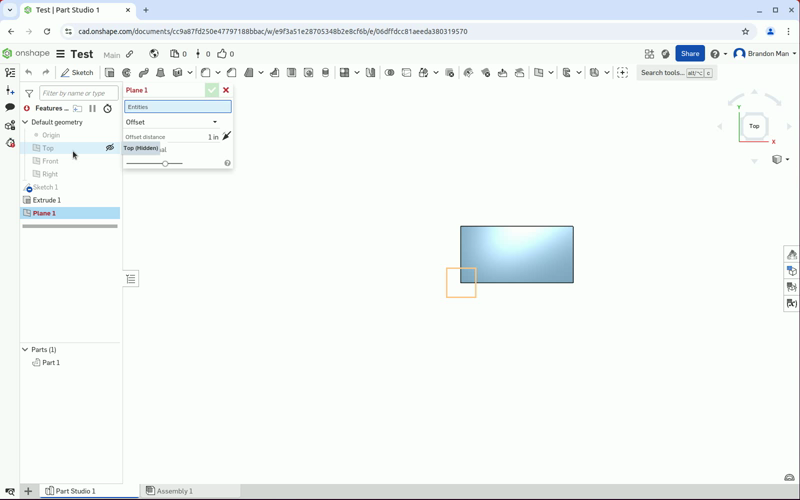
click(73, 150)
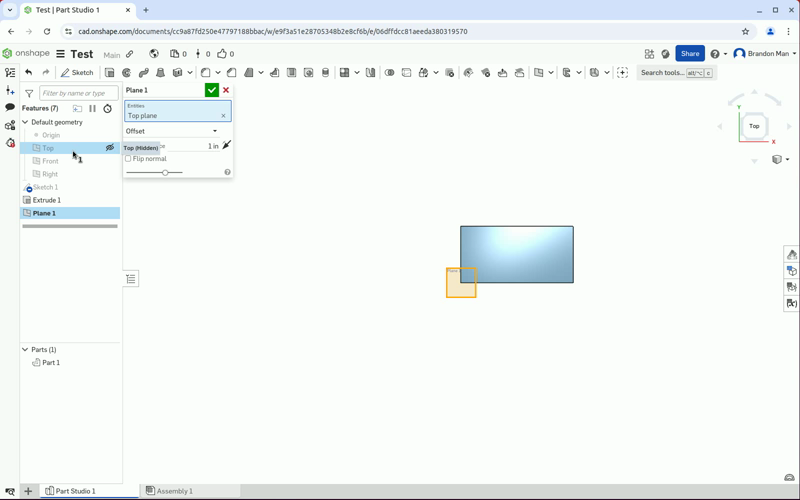
key(tab, 2)
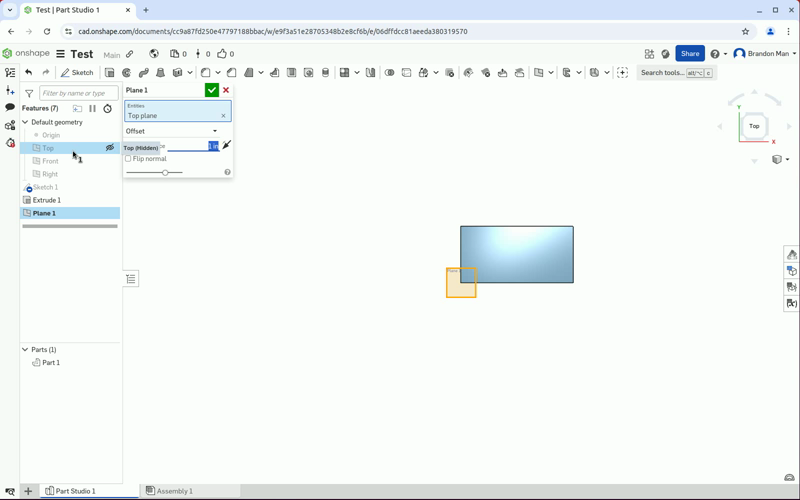
text(2.896)
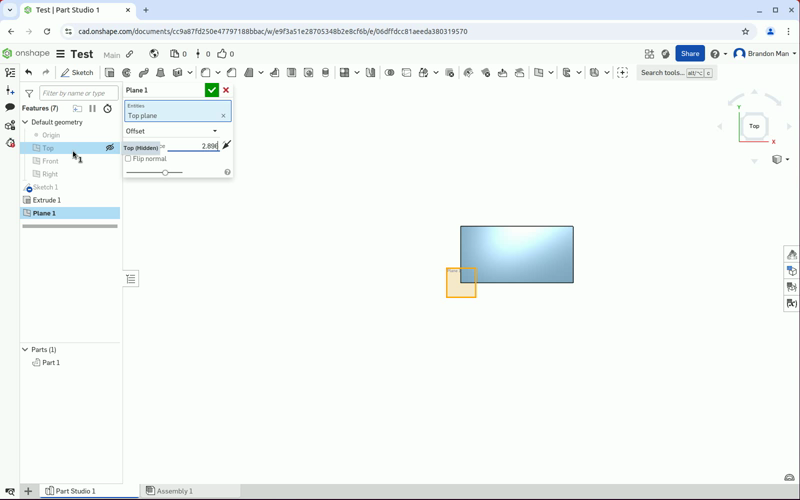
key(enter, 2)
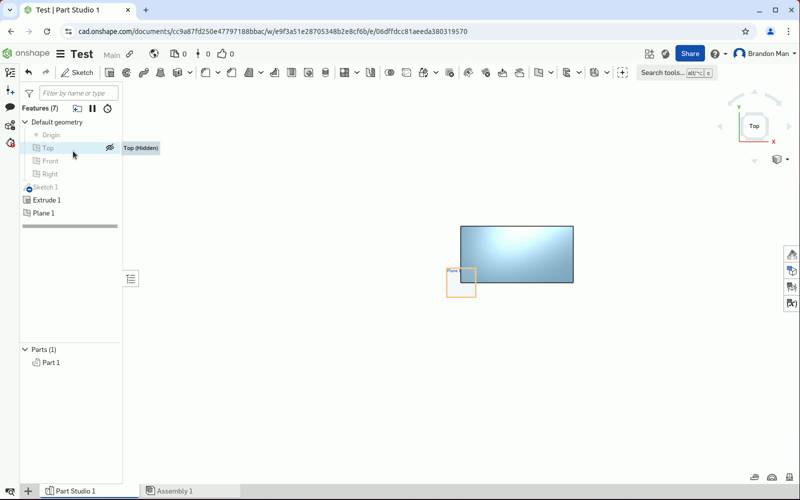
key(shift+s)
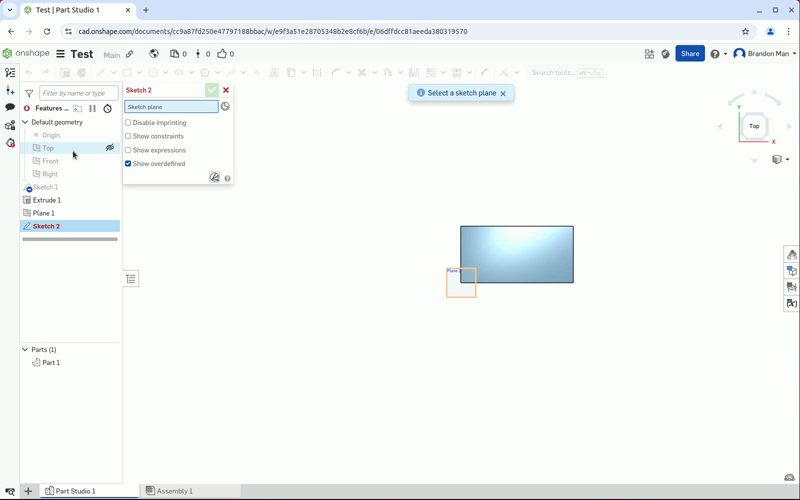
mouse_move(73, 215)
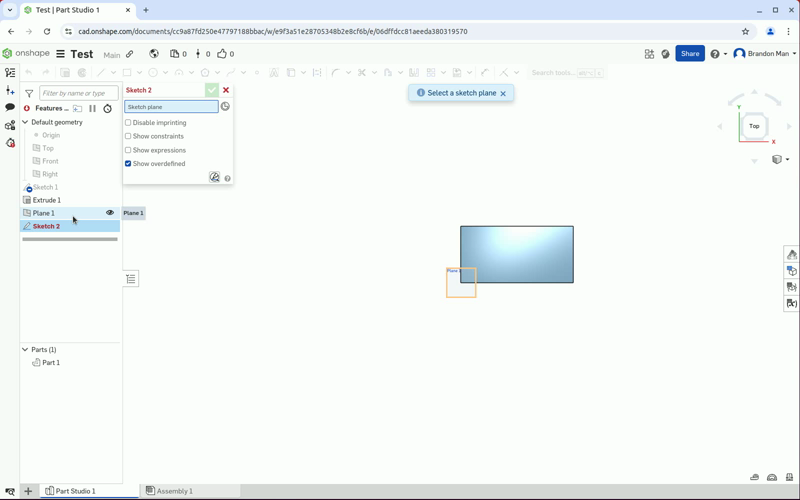
click(73, 215)
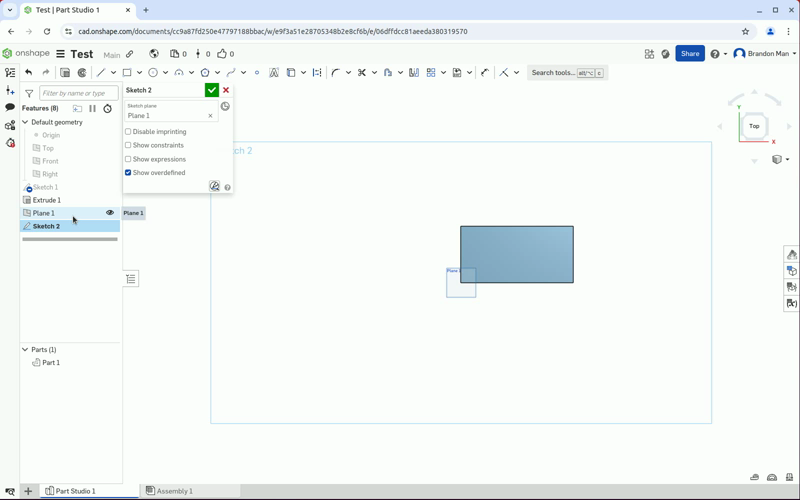
mouse_move(73, 352)
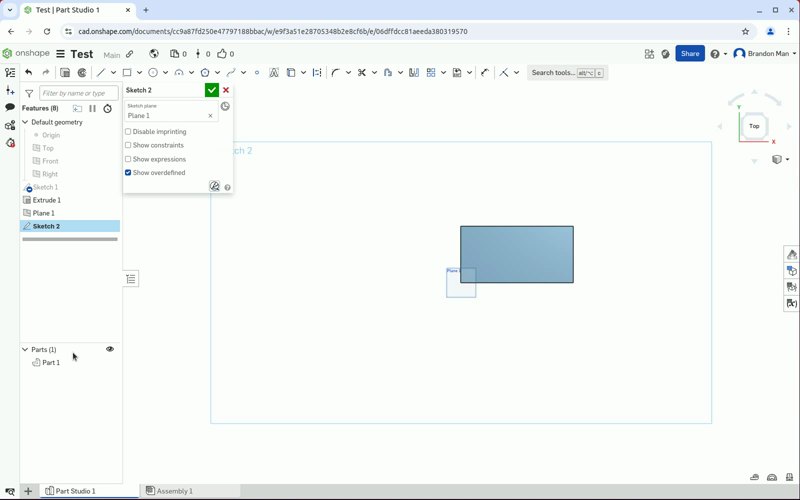
key(y)
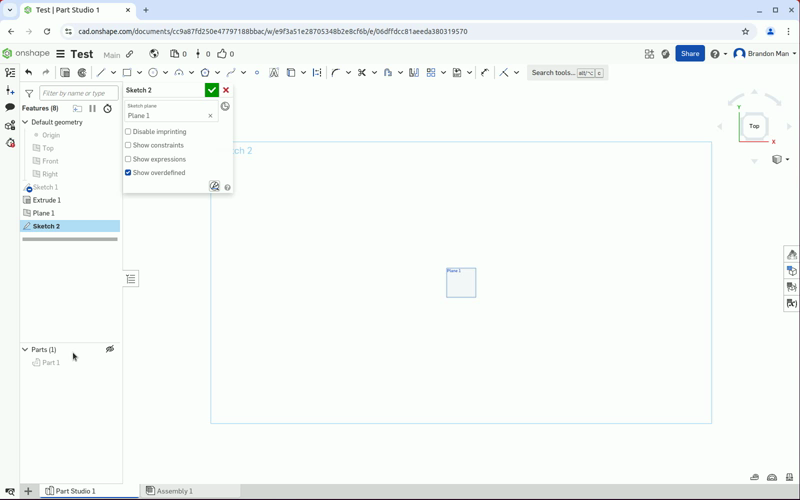
key(a)
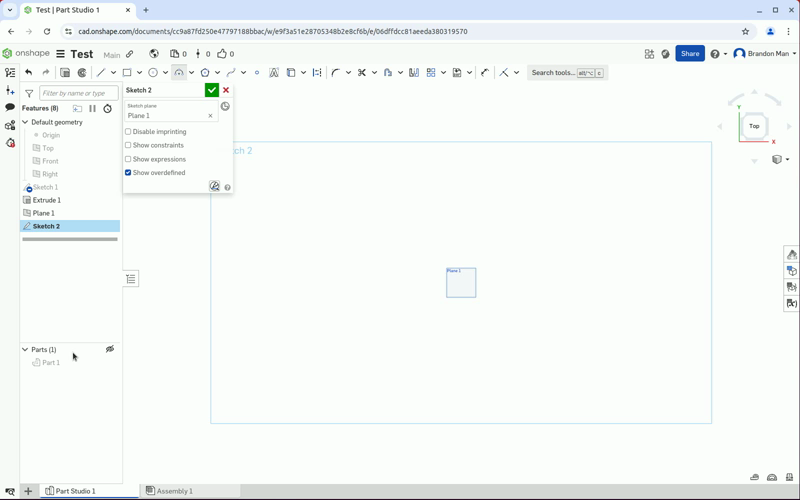
key_down(shift)
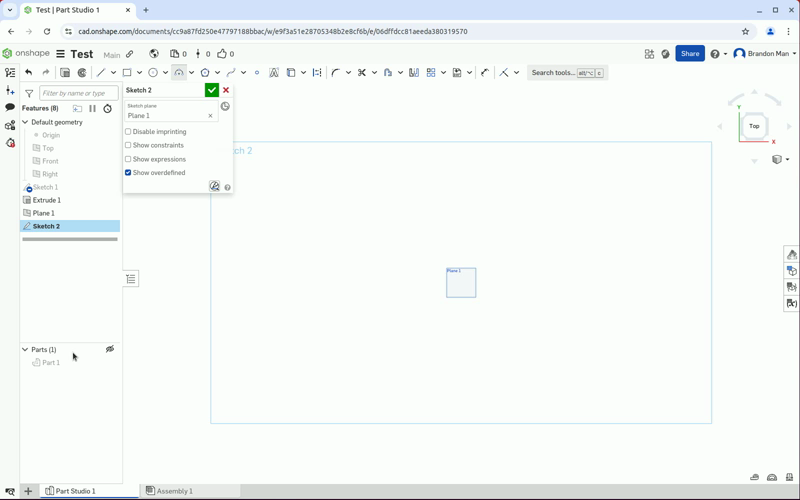
mouse_move(460, 253)
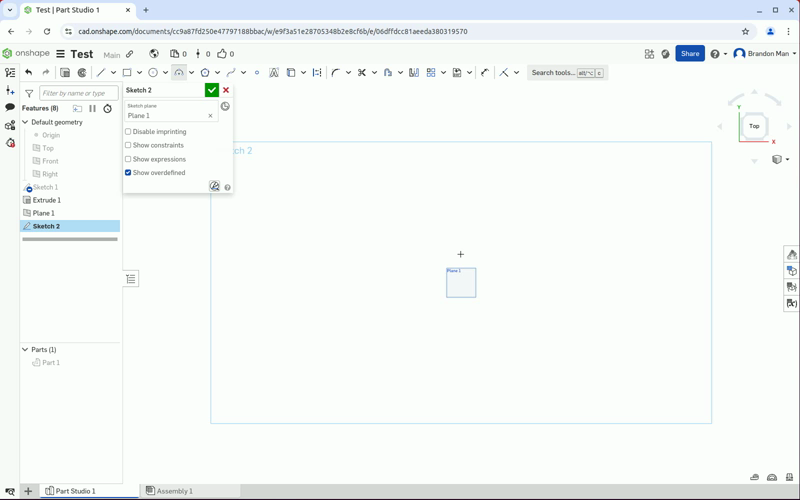
click(460, 253)
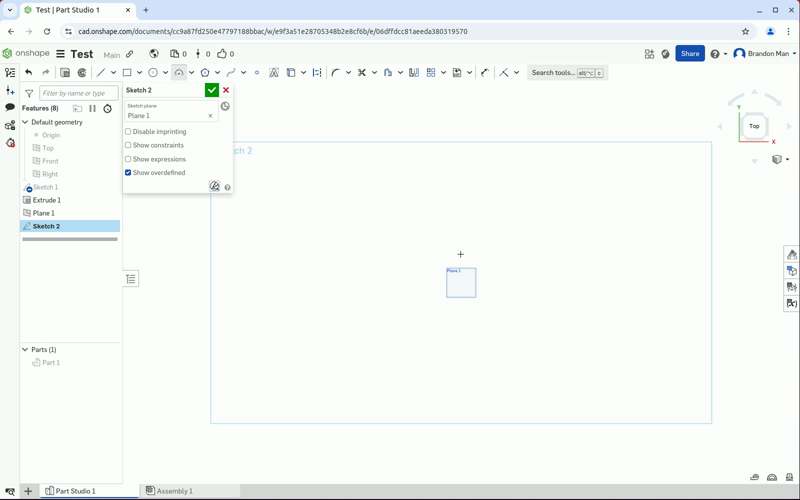
key_up(shift)
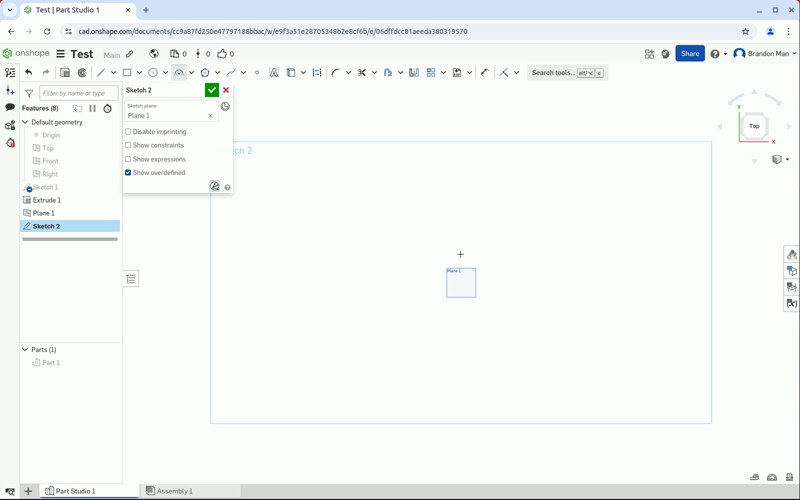
key_down(shift)
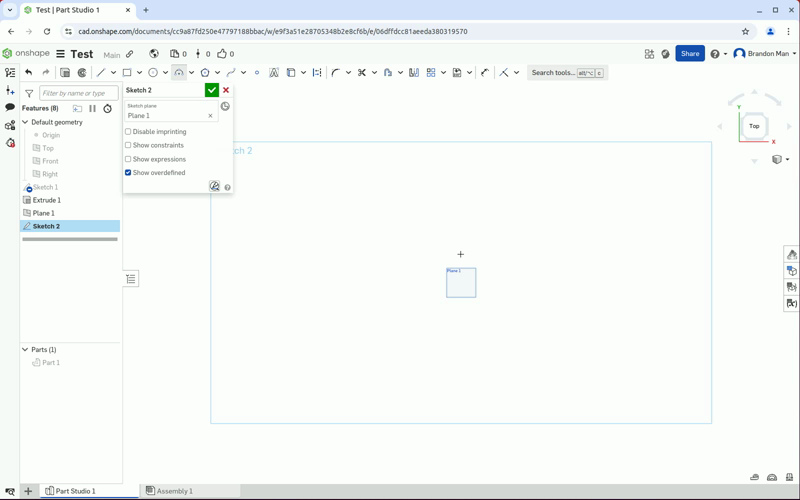
mouse_move(573, 253)
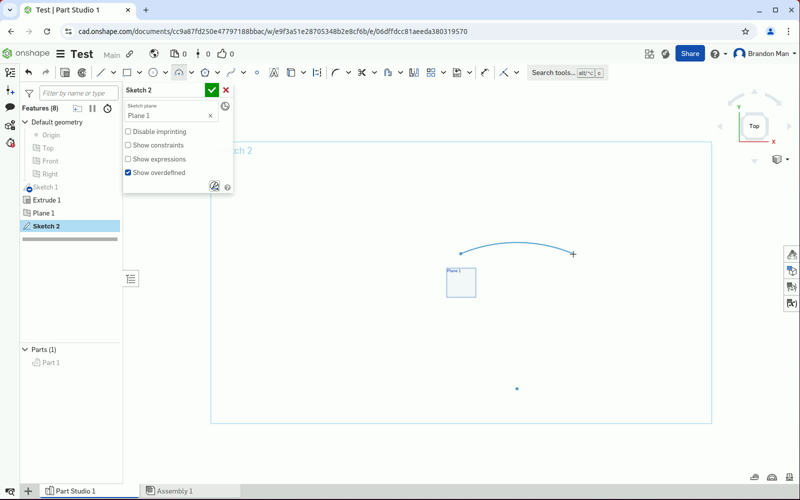
click(573, 253)
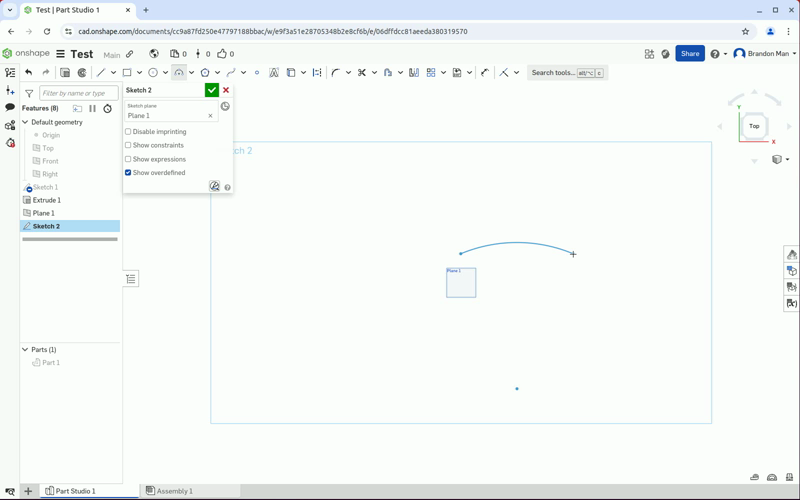
mouse_move(516, 262)
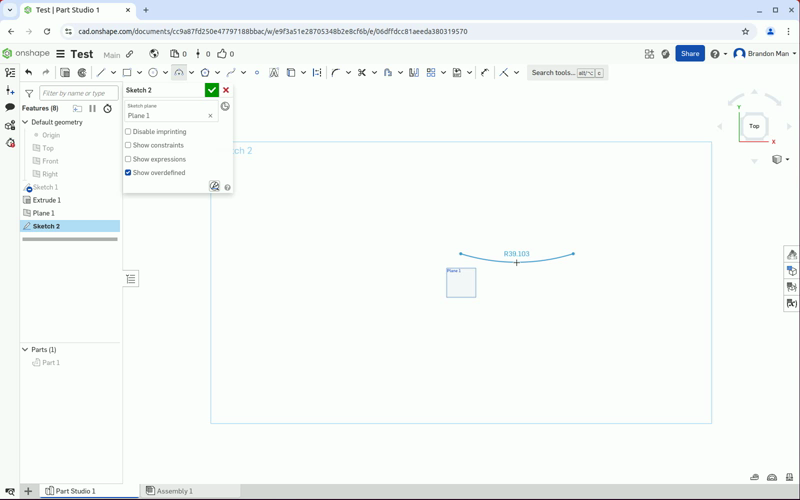
click(516, 262)
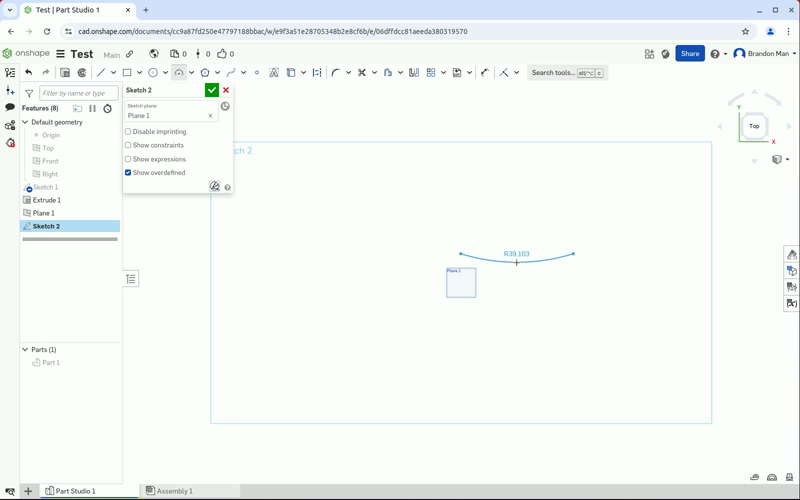
key_up(shift)
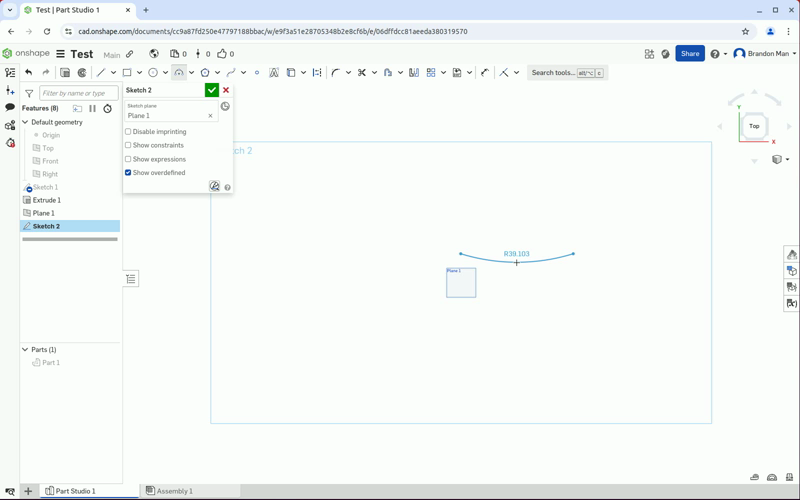
key(esc)
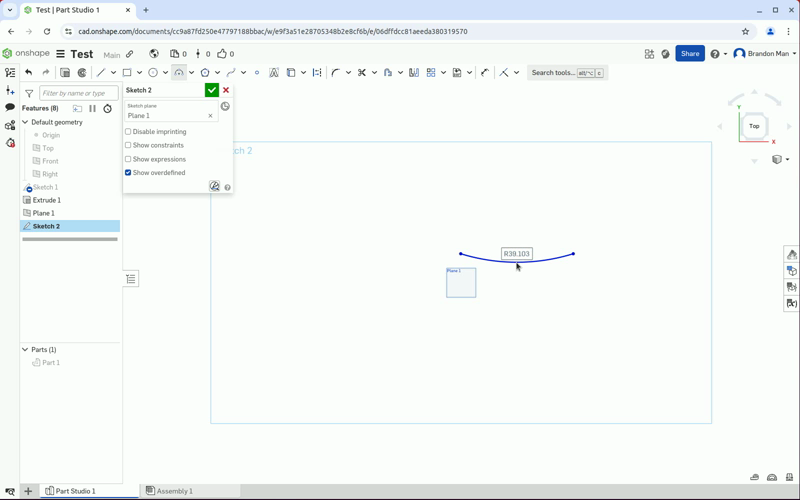
key(l)
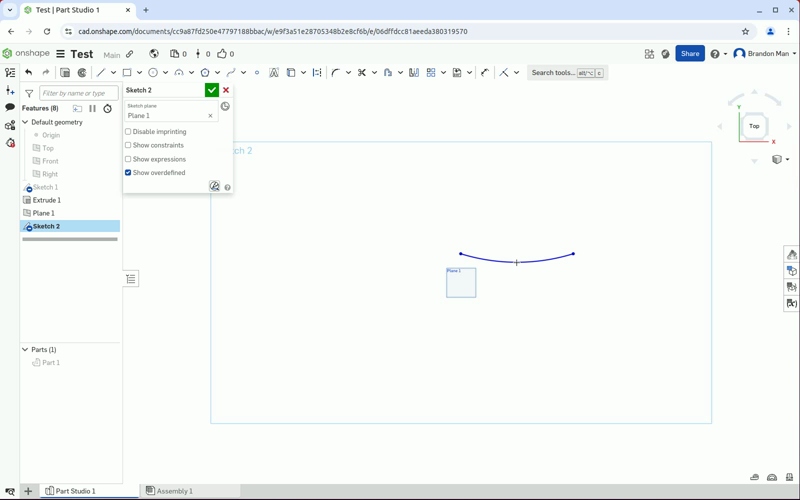
mouse_move(573, 253)
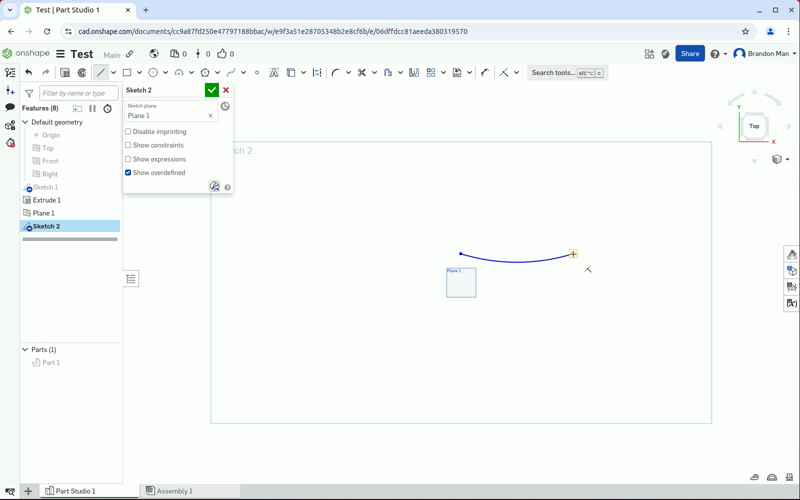
click(573, 253)
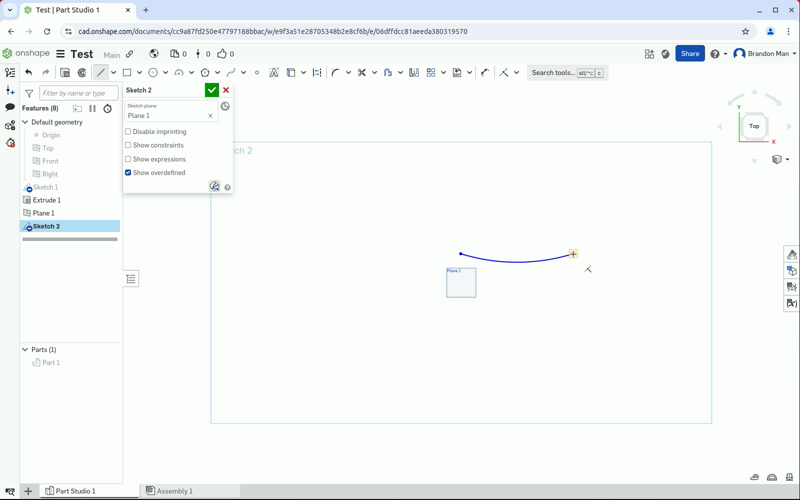
key_down(shift)
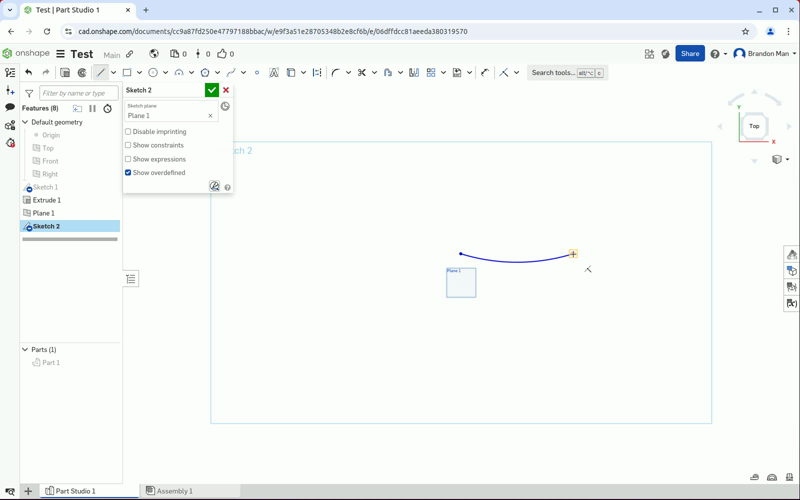
mouse_move(589, 253)
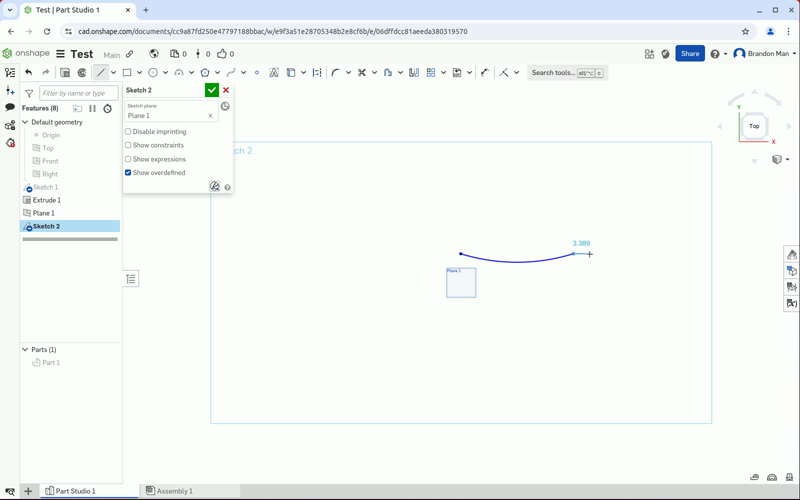
mouse_move(573, 239)
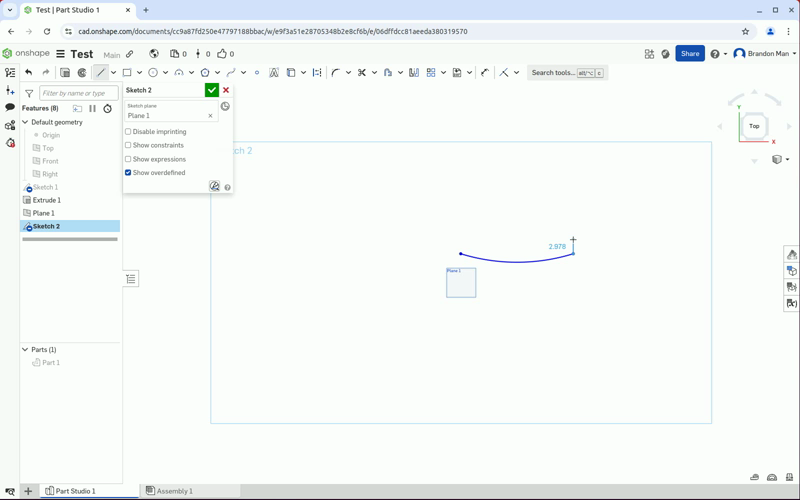
click(573, 239)
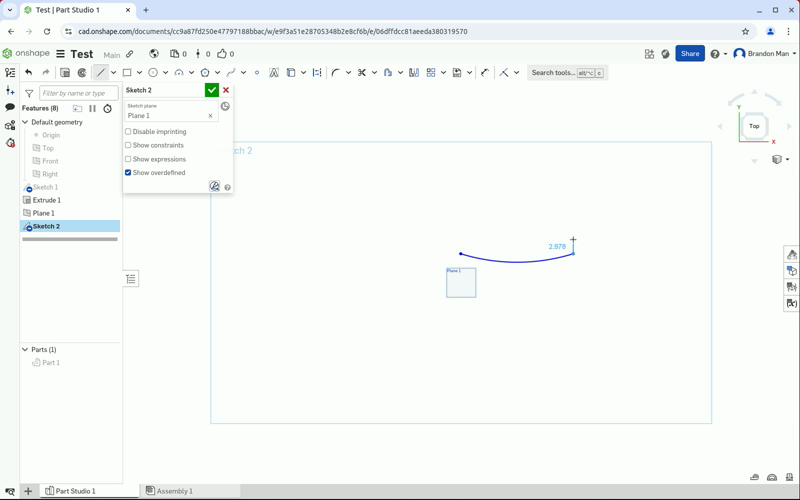
key_up(shift)
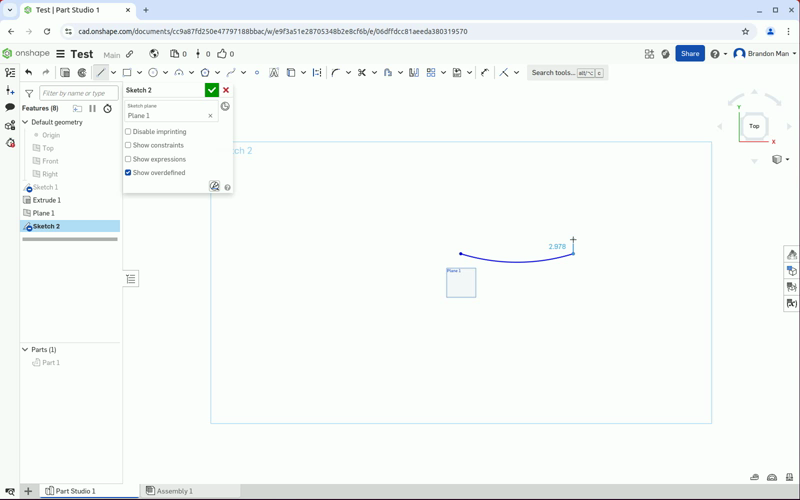
key(esc)
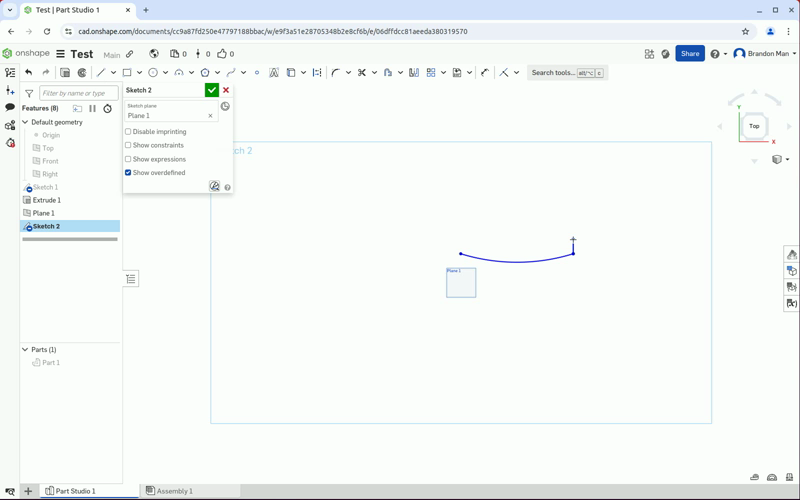
key(a)
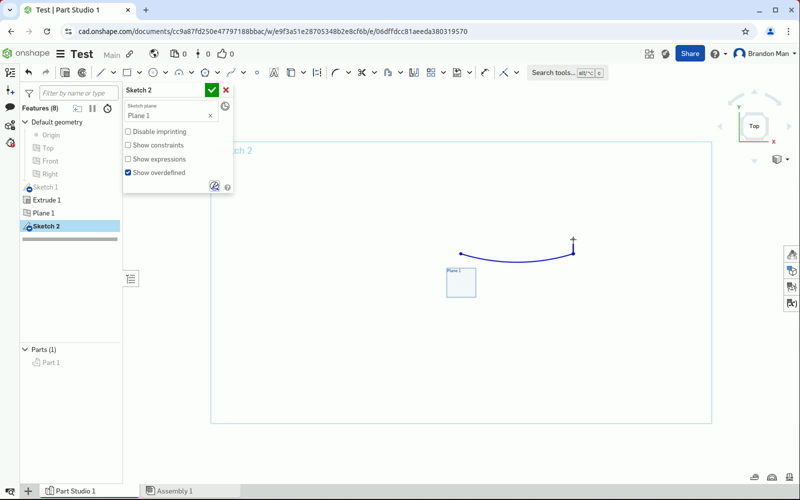
mouse_move(573, 239)
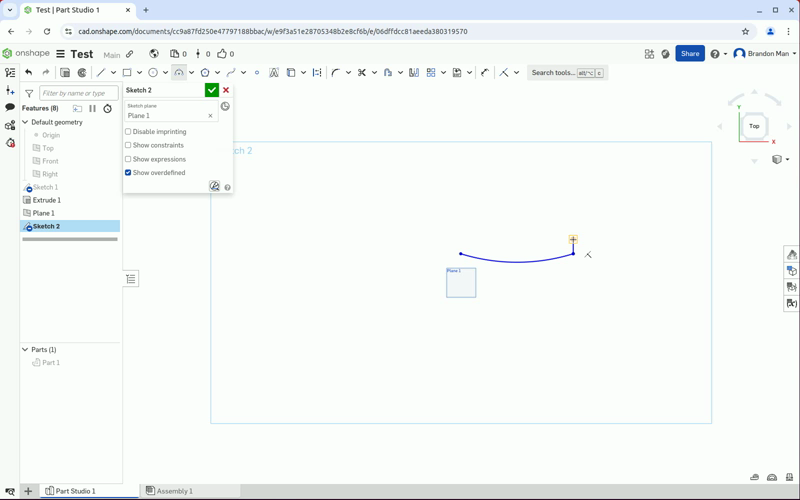
click(573, 239)
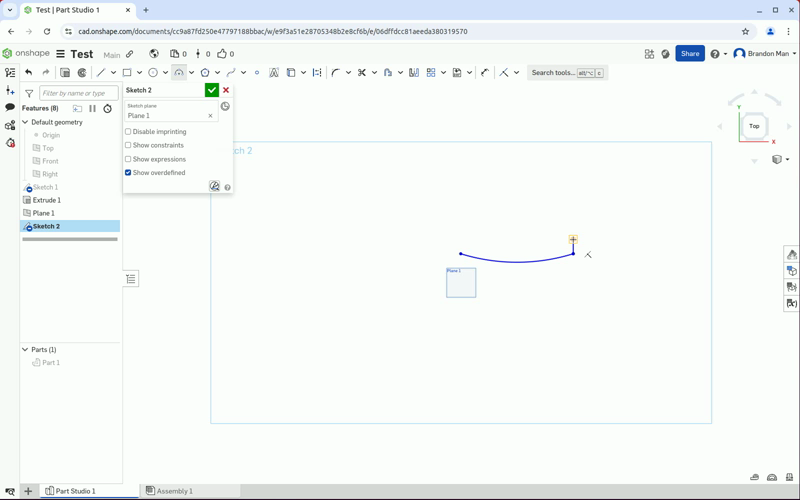
key_down(shift)
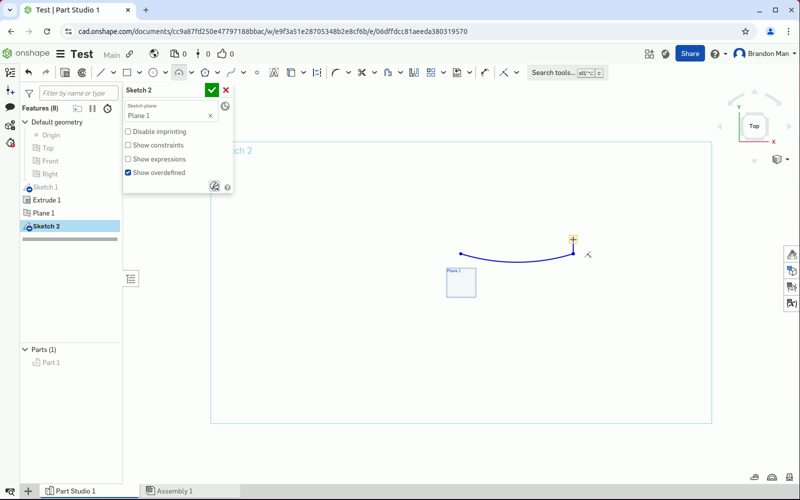
mouse_move(460, 239)
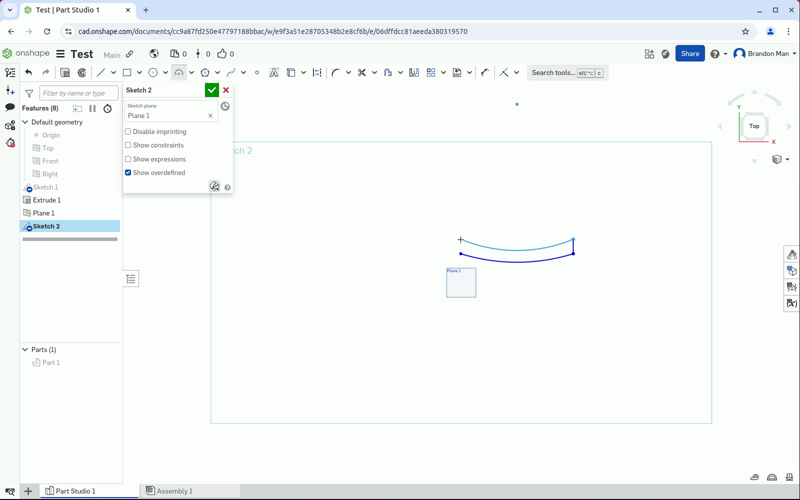
click(460, 239)
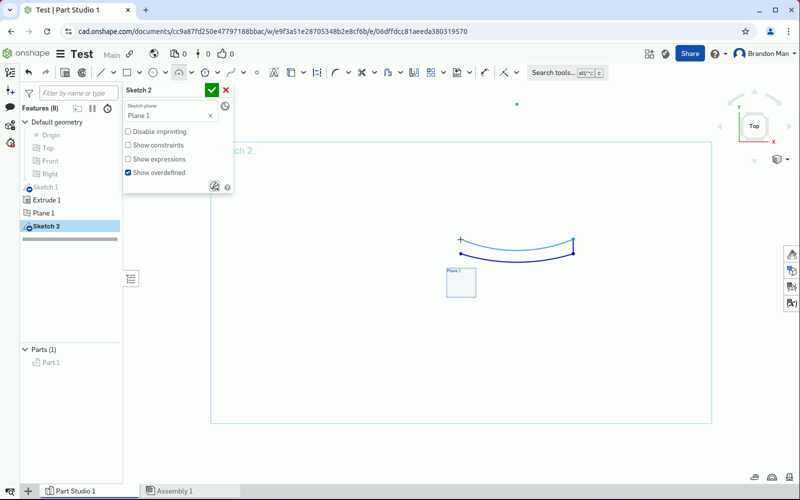
mouse_move(516, 248)
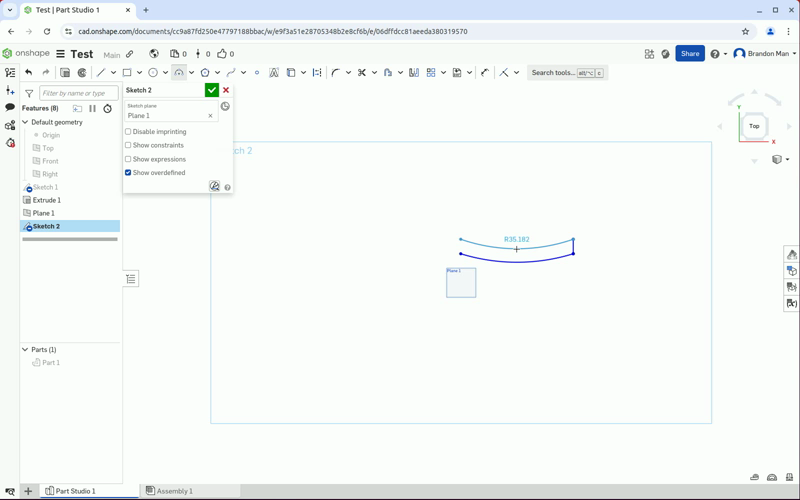
click(516, 248)
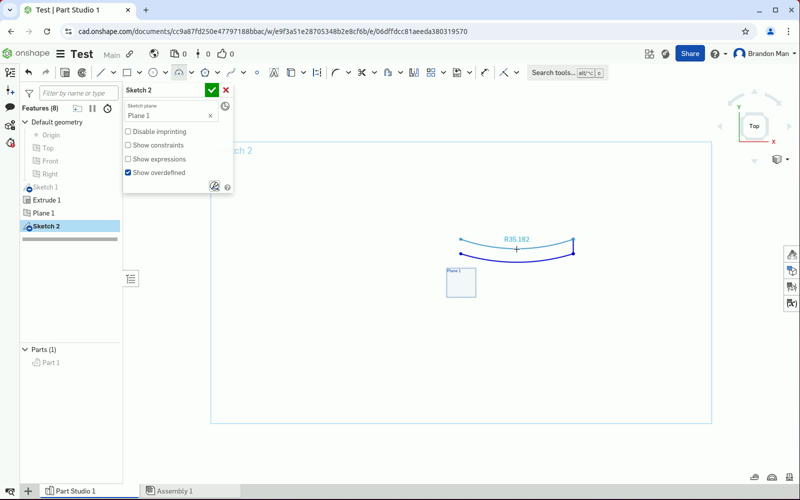
key_up(shift)
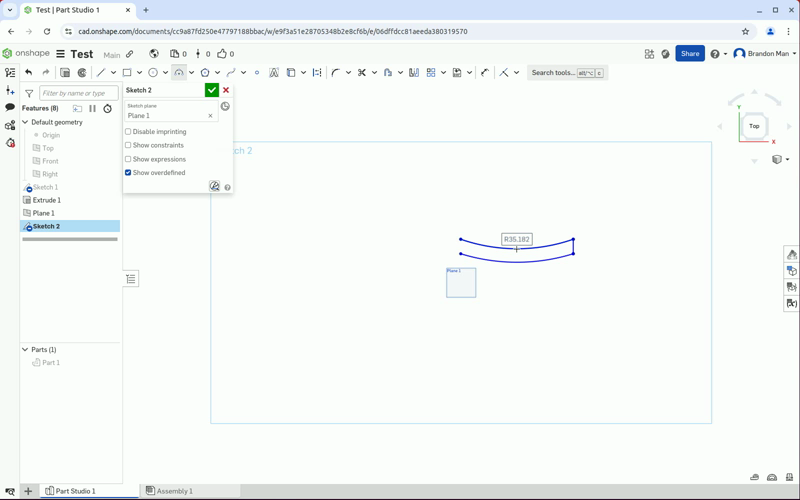
key(esc)
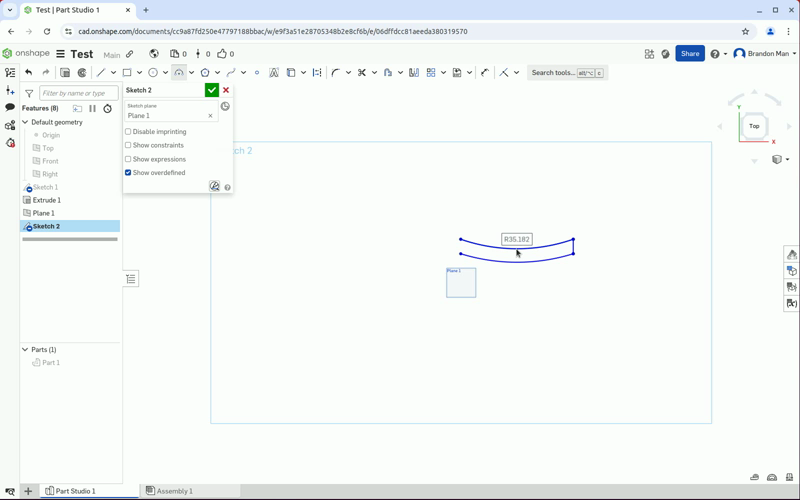
key(l)
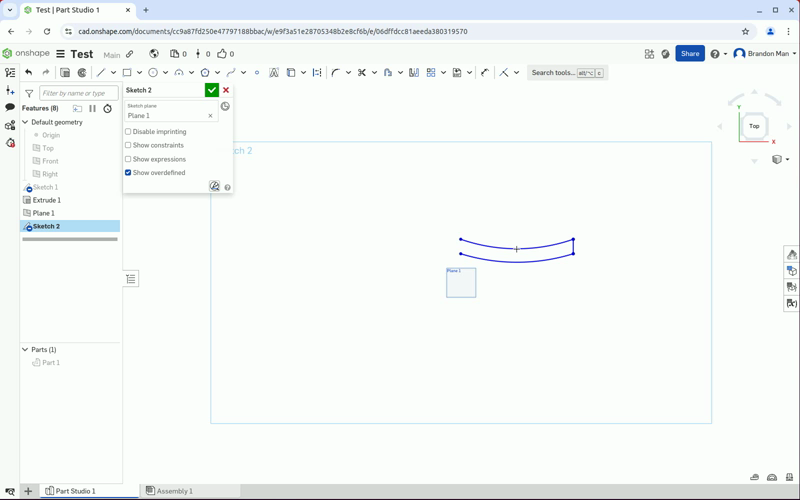
mouse_move(460, 239)
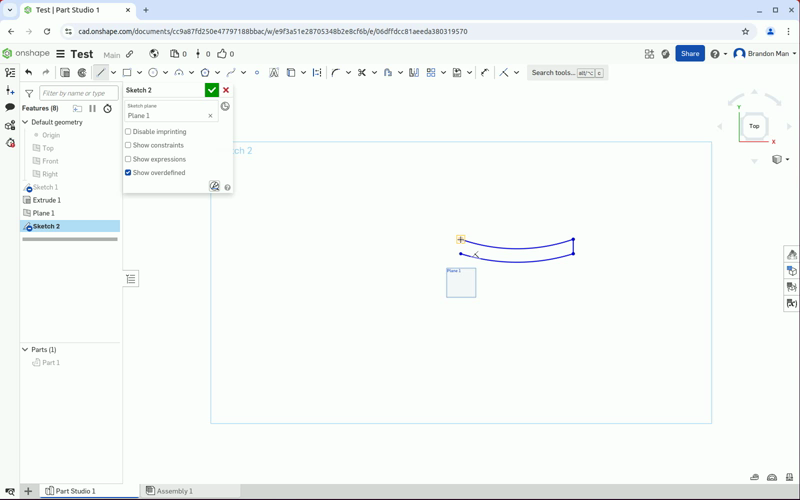
click(460, 239)
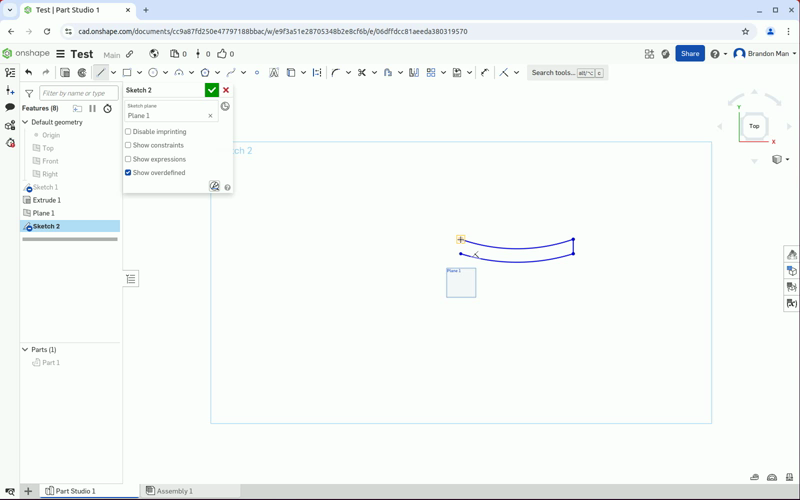
mouse_move(490, 239)
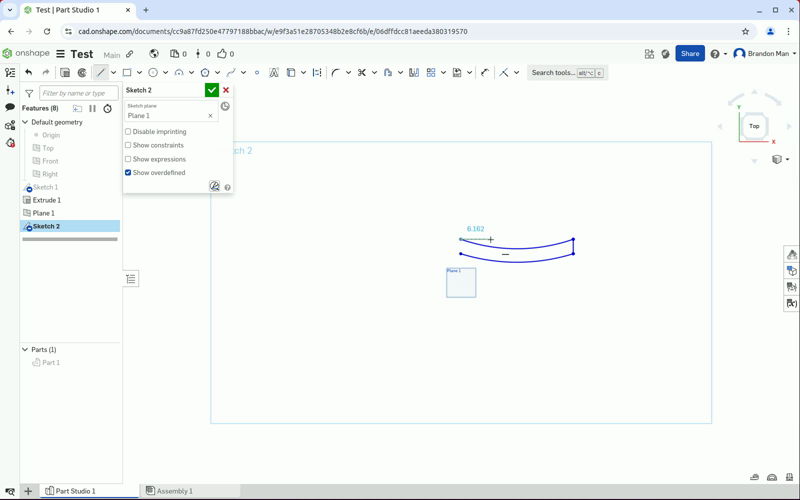
key_down(shift)
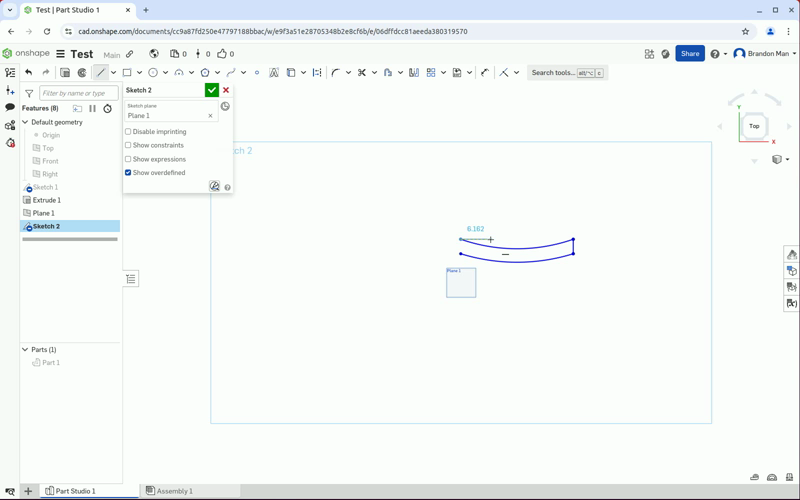
mouse_move(460, 253)
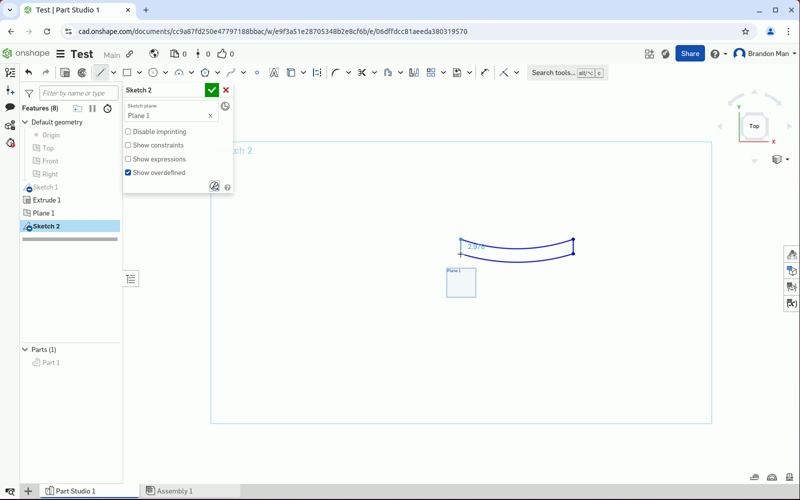
key_up(shift)
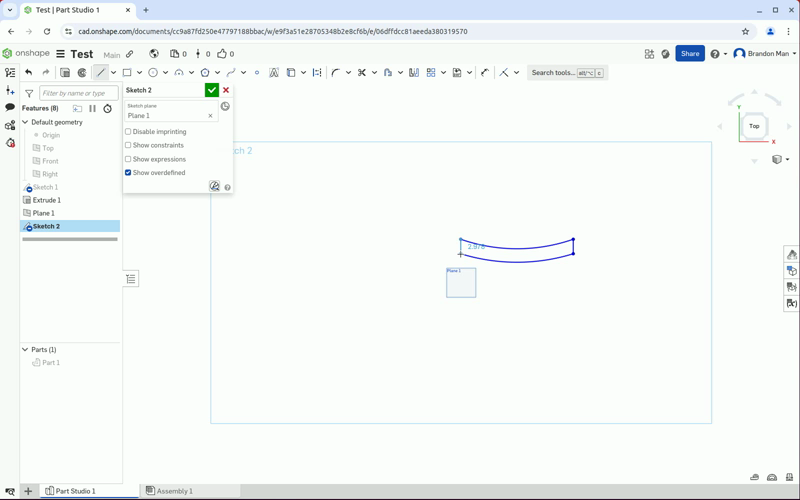
click(460, 253)
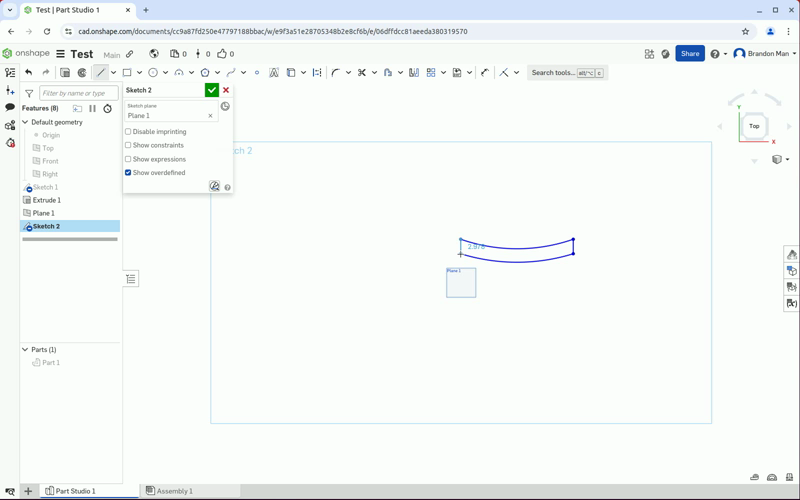
key(esc)
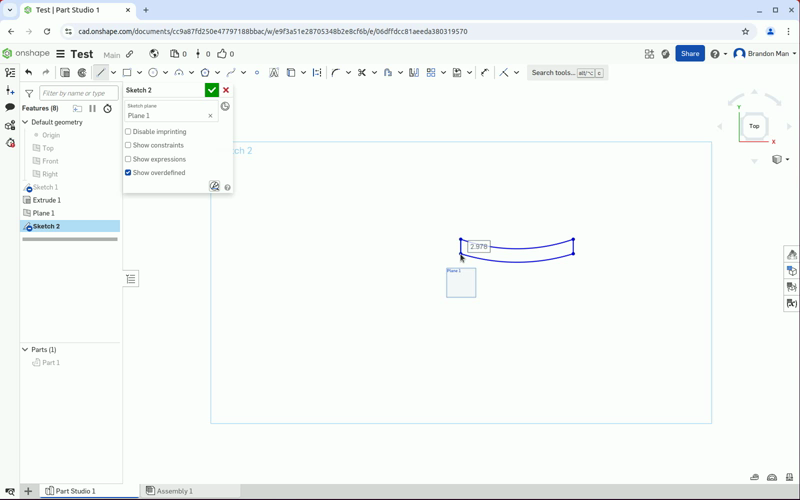
mouse_move(541, 256)
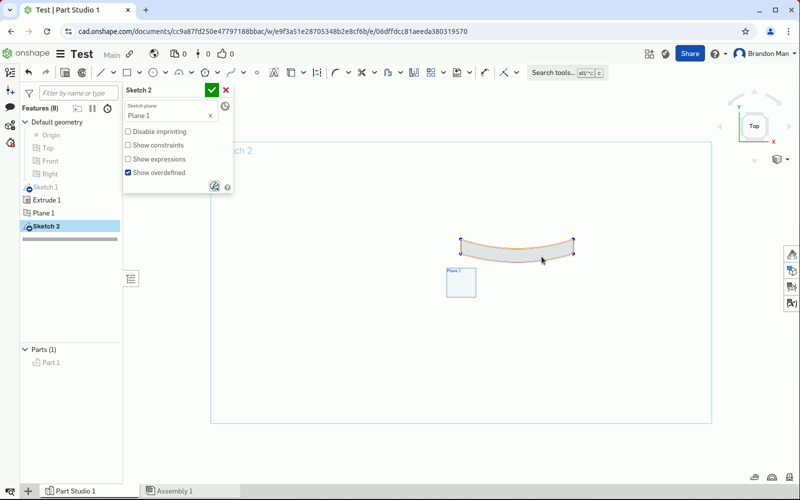
scroll(6)
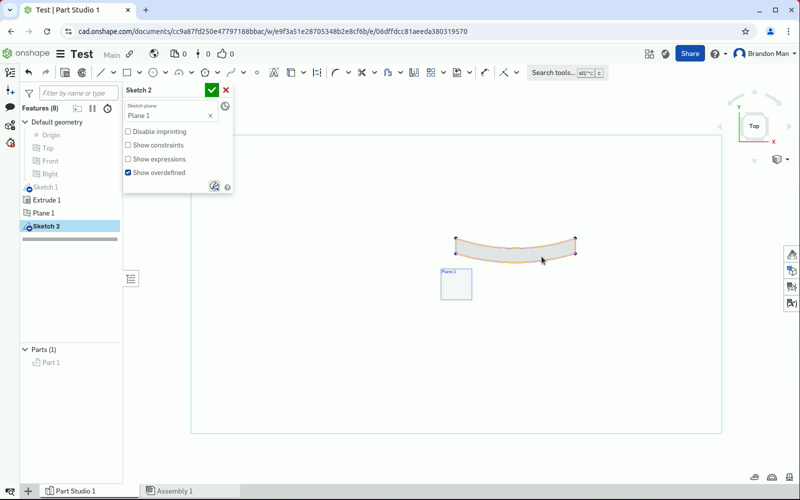
scroll(6)
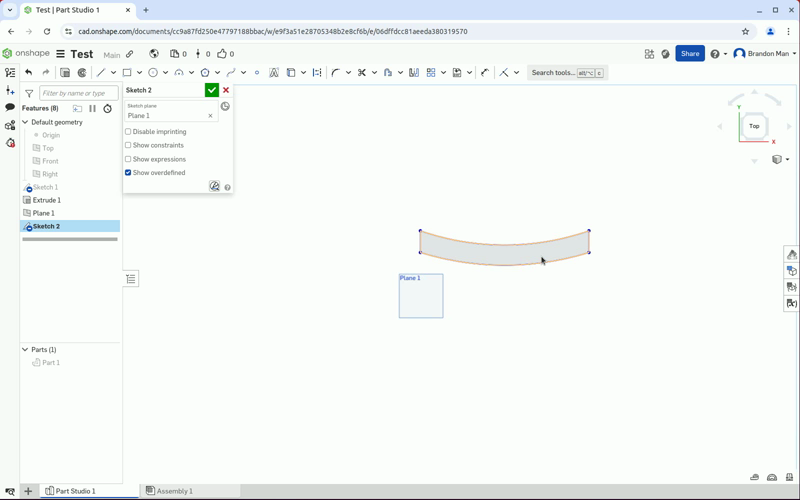
scroll(6)
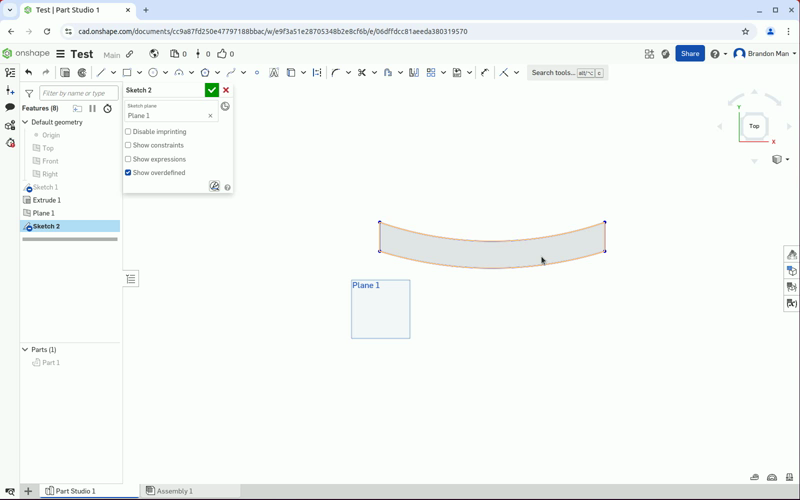
scroll(6)
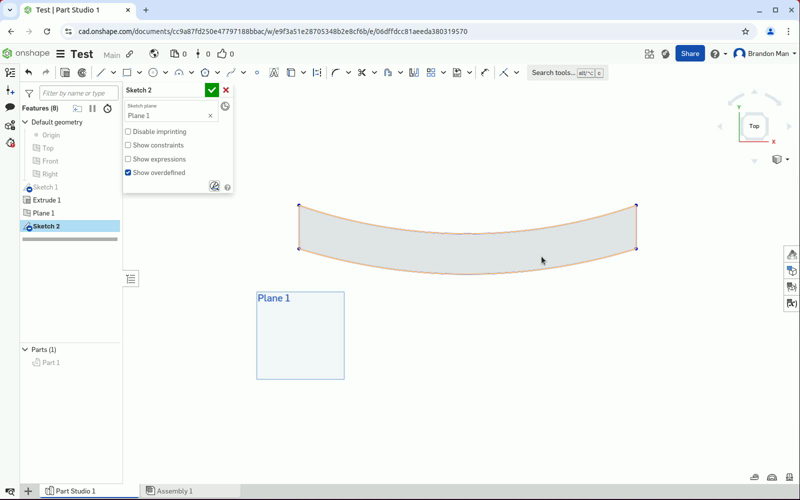
scroll(6)
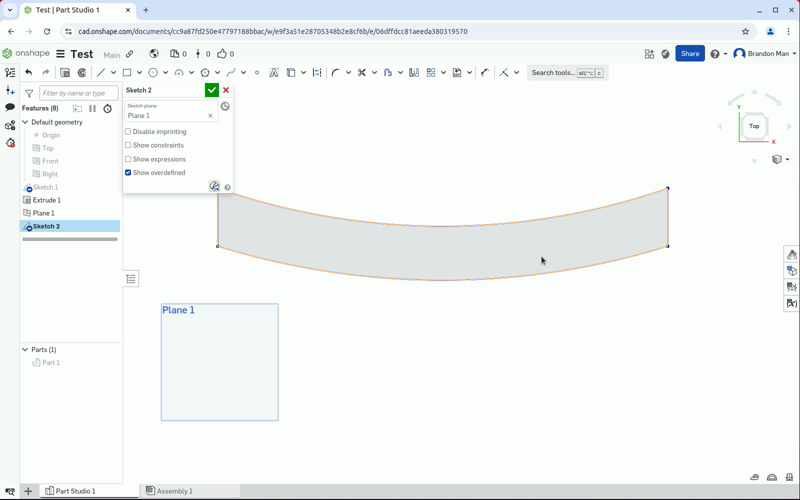
scroll(6)
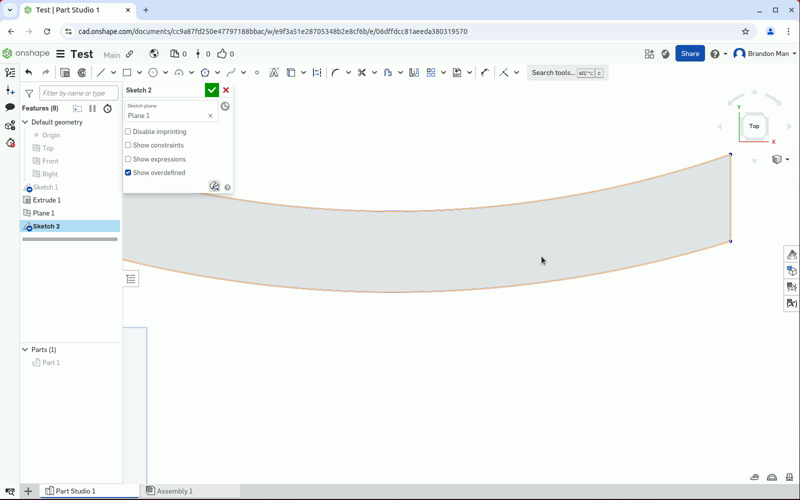
scroll(6)
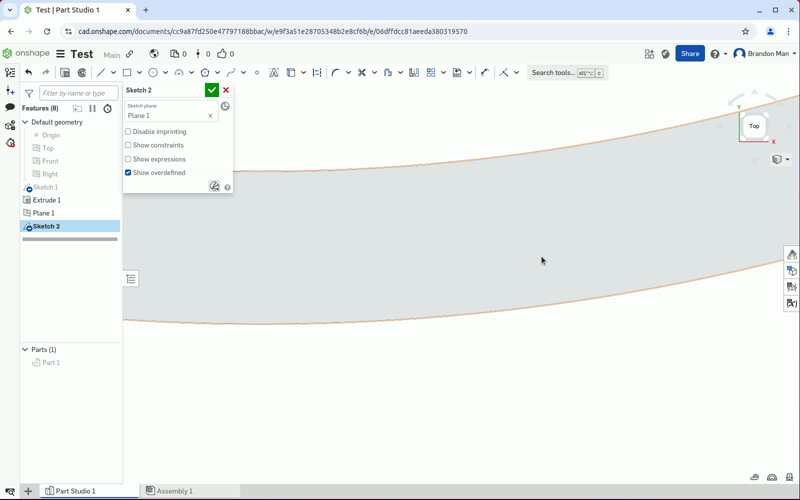
click(541, 256)
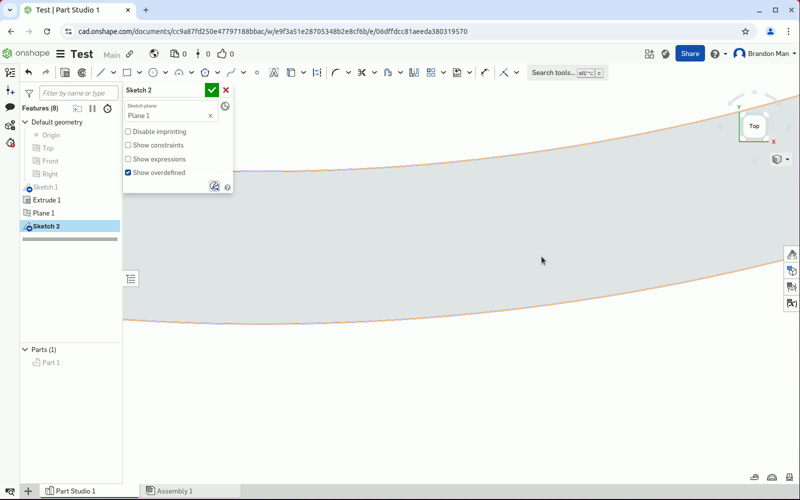
scroll(-6)
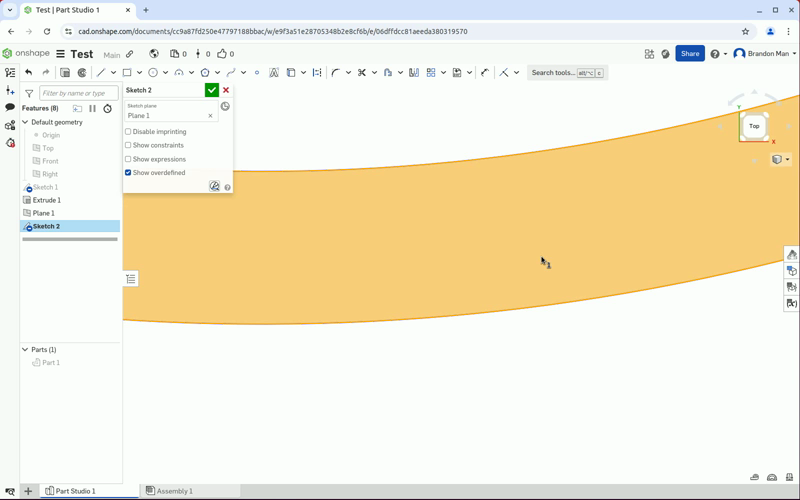
scroll(-6)
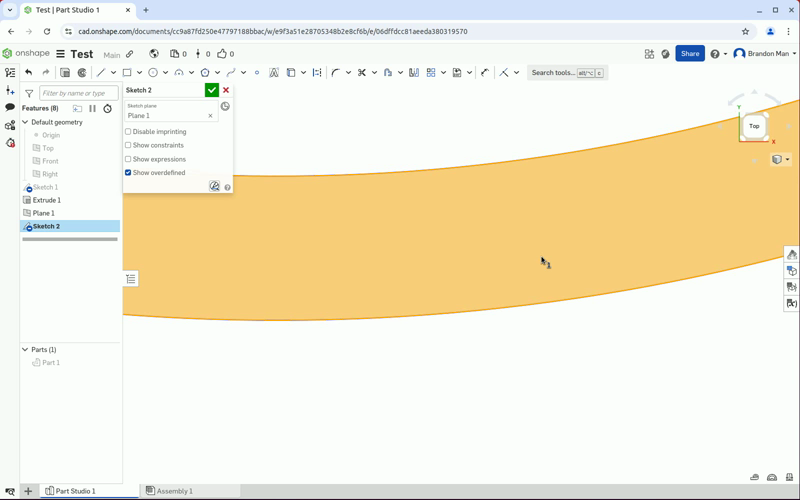
scroll(-6)
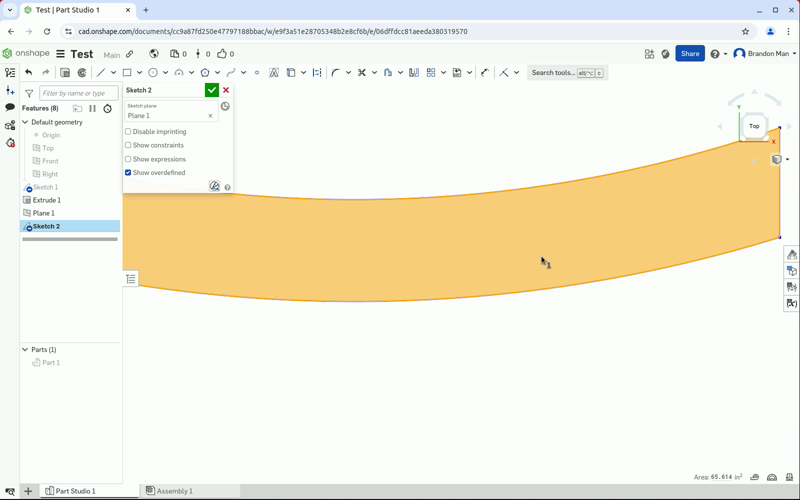
scroll(-6)
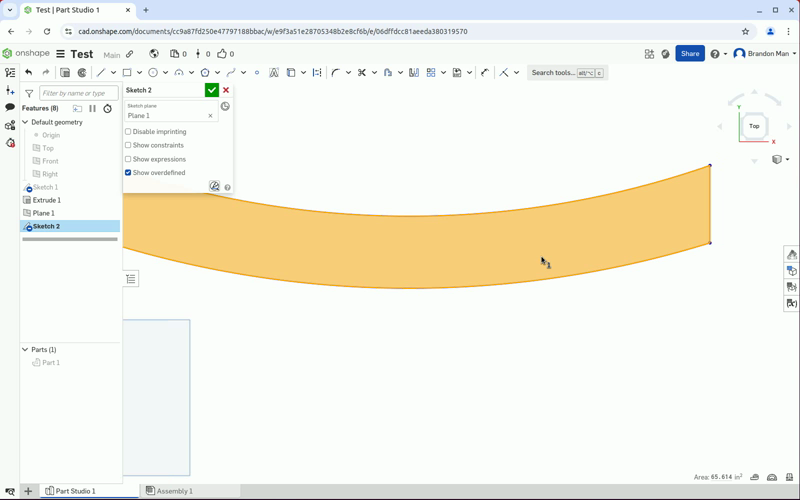
scroll(-6)
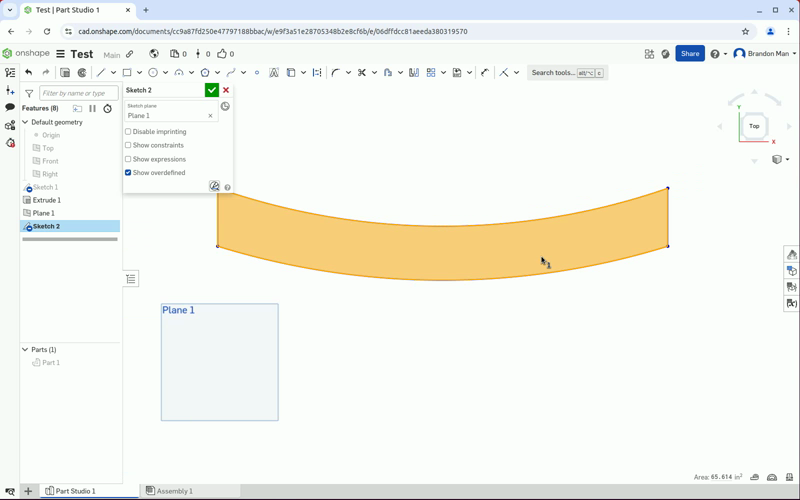
scroll(-6)
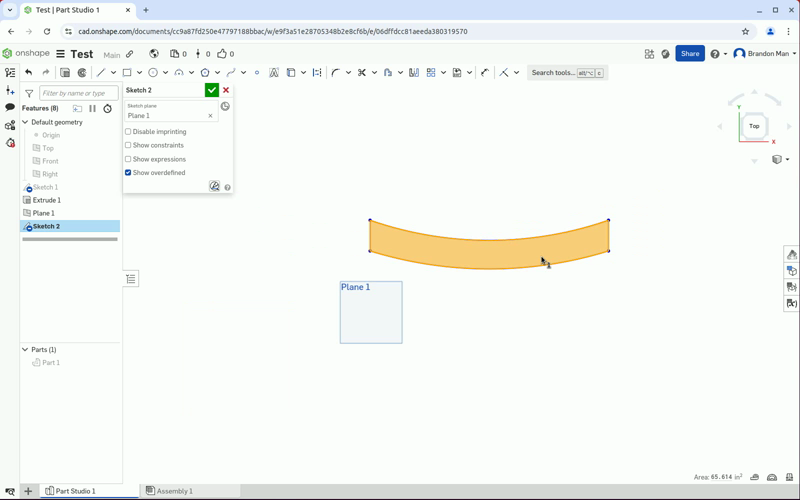
scroll(-6)
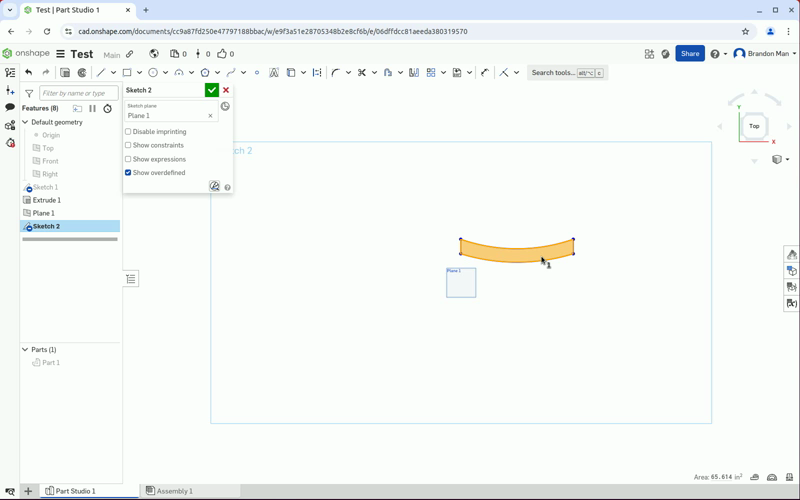
mouse_move(73, 352)
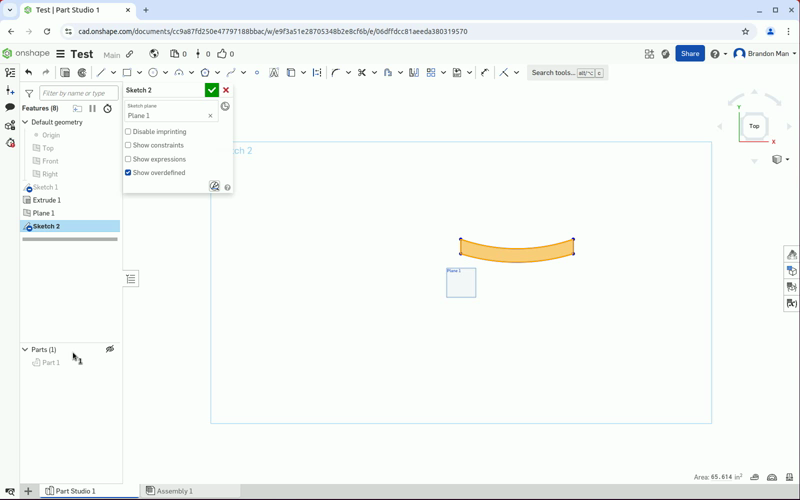
key(shift+y)
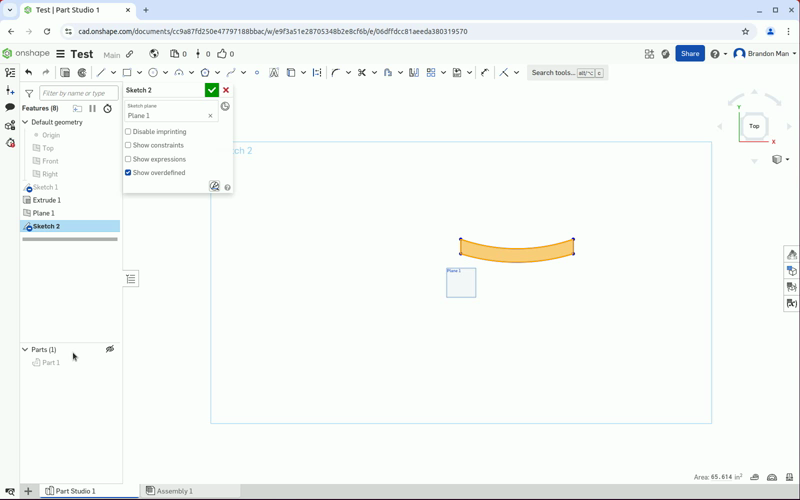
key(shift+e)
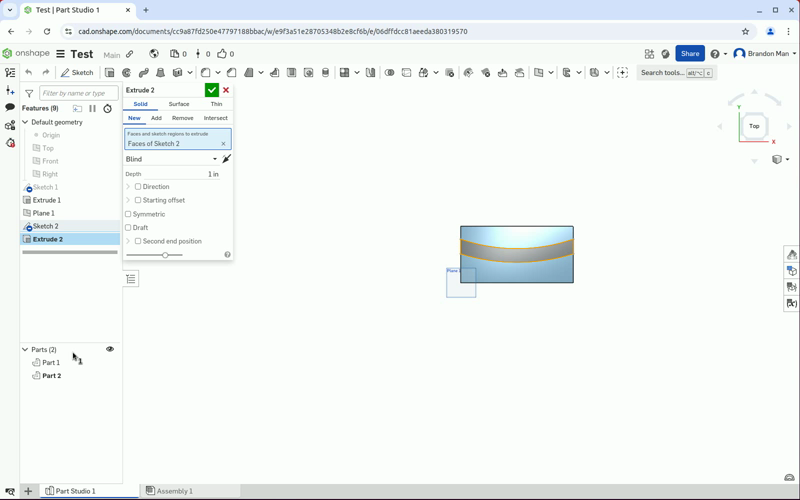
mouse_move(143, 106)
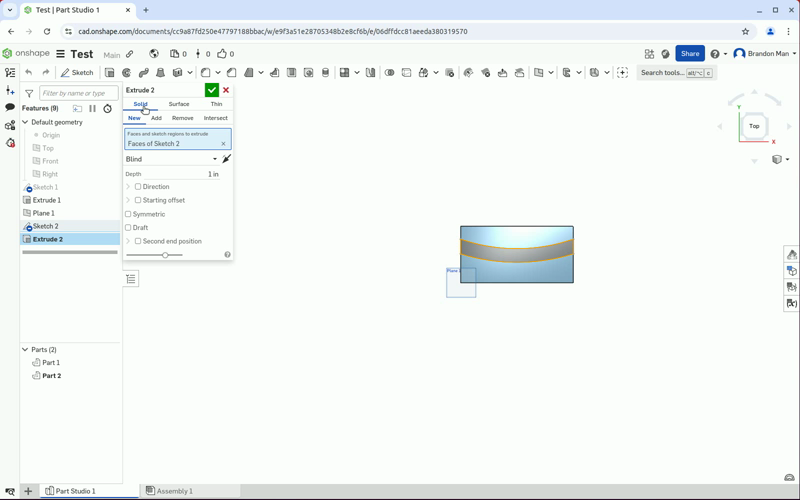
click(143, 106)
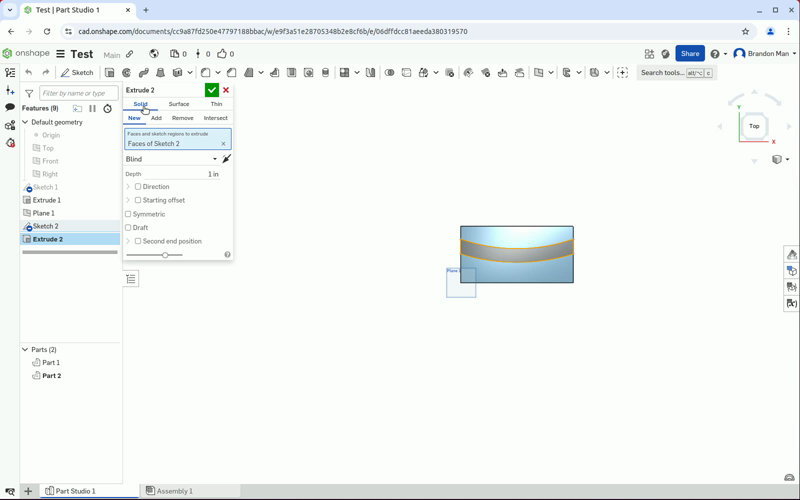
mouse_move(137, 120)
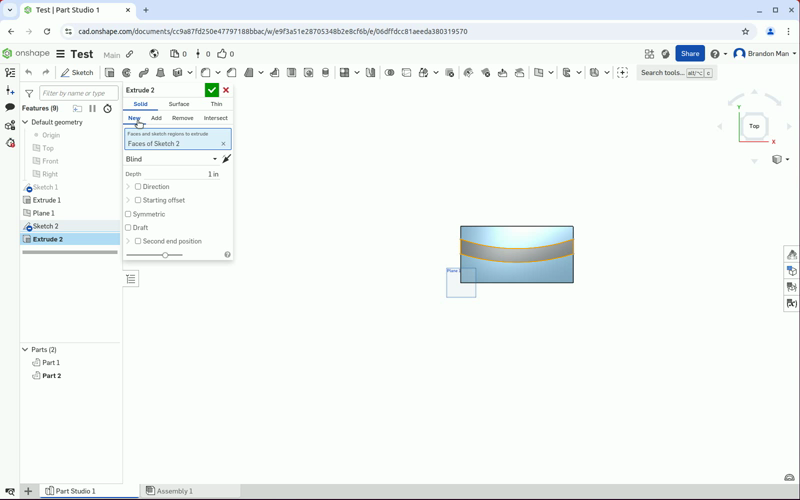
click(137, 120)
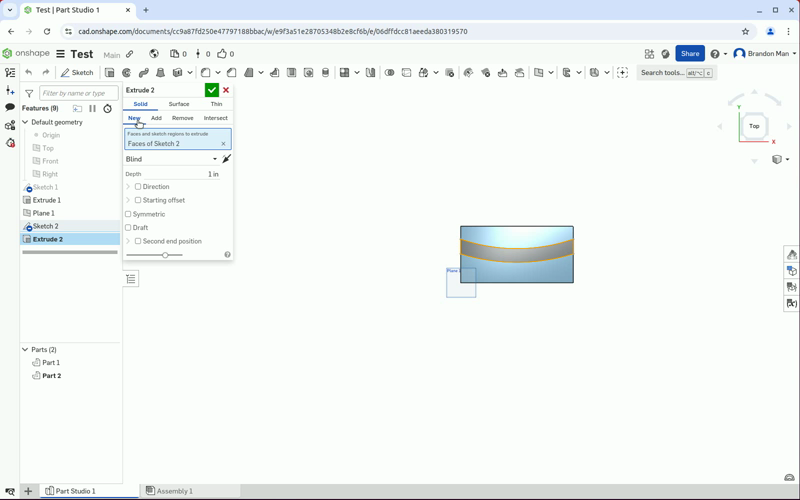
key(tab, 4)
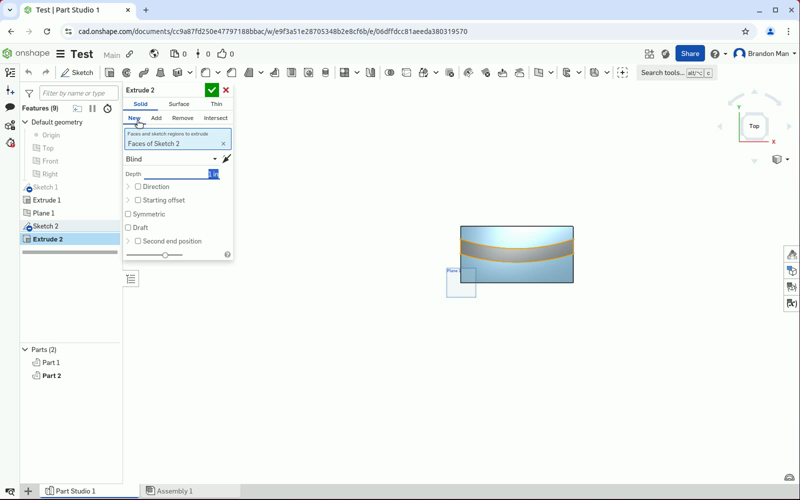
text(2.889)
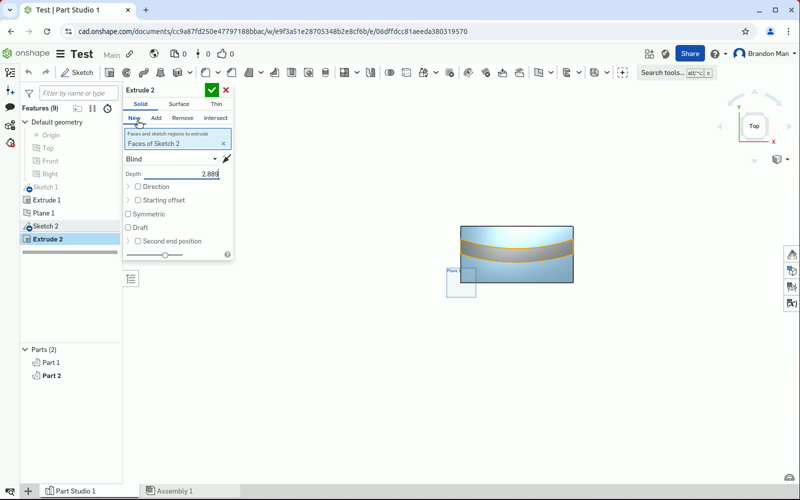
key(enter)
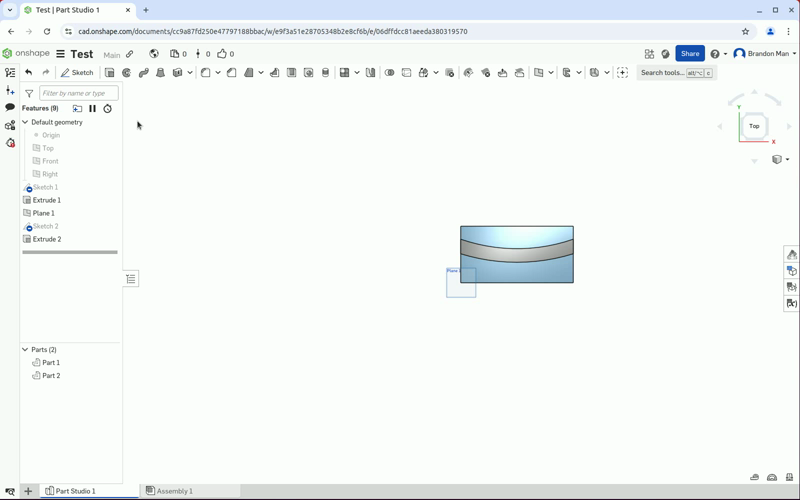
key(shift+h)
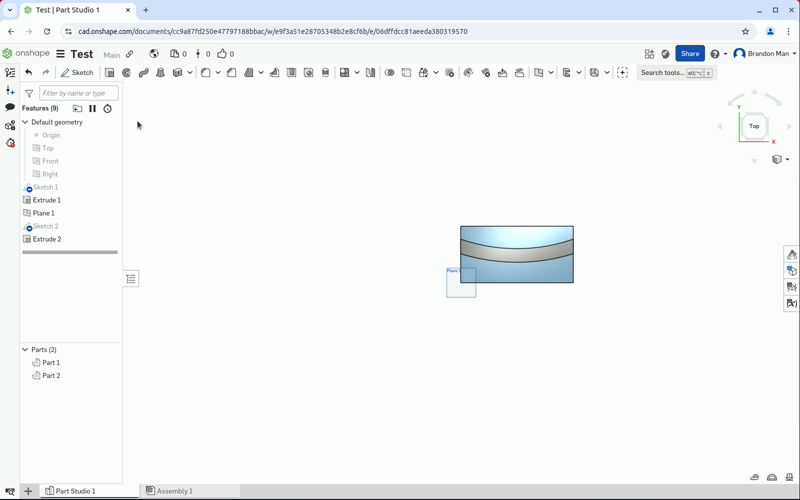
key(shift+h)
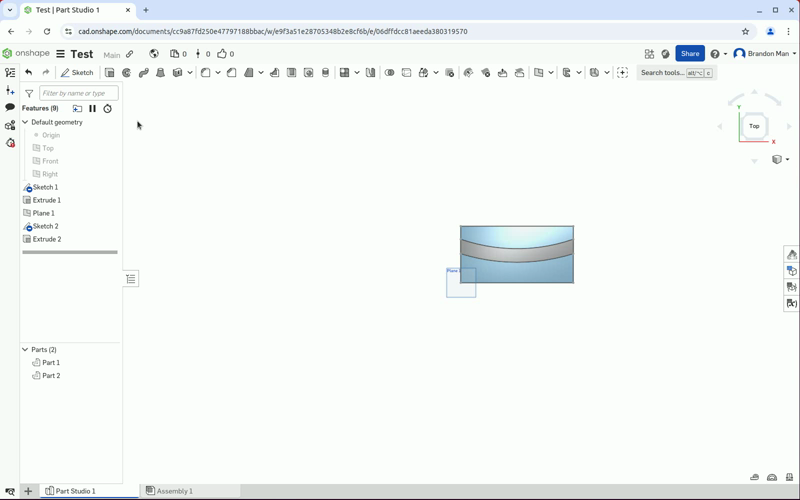
key(shift+7)
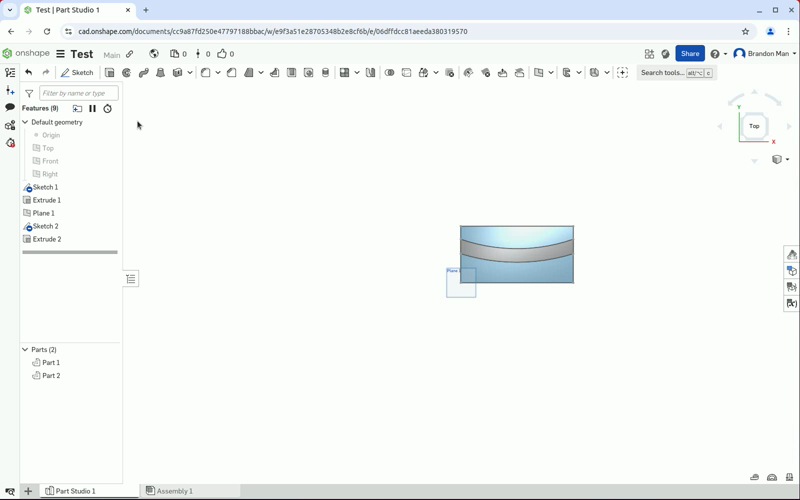
key(up, 3)
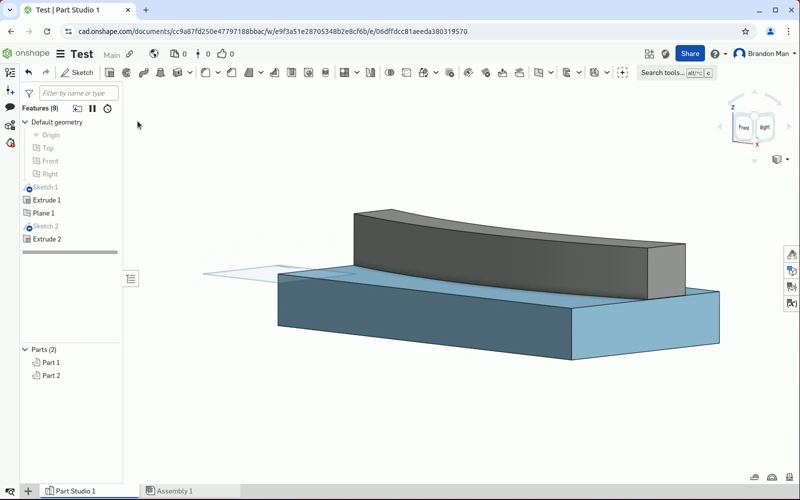
key(left, 3)
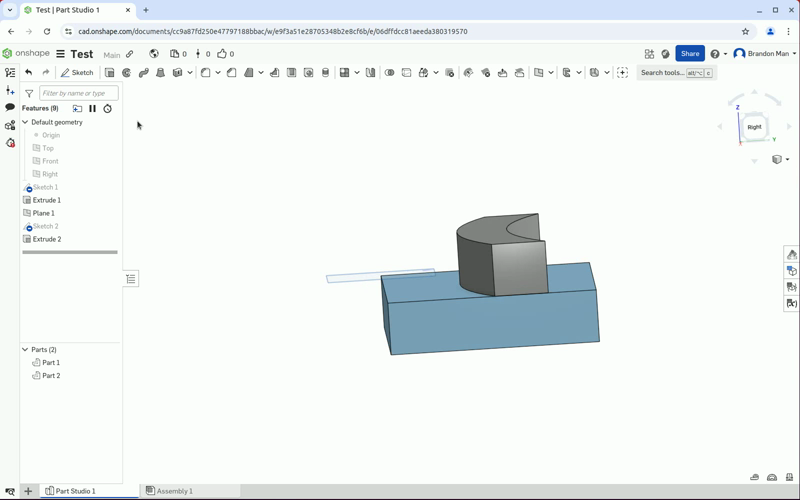
key(right, 3)
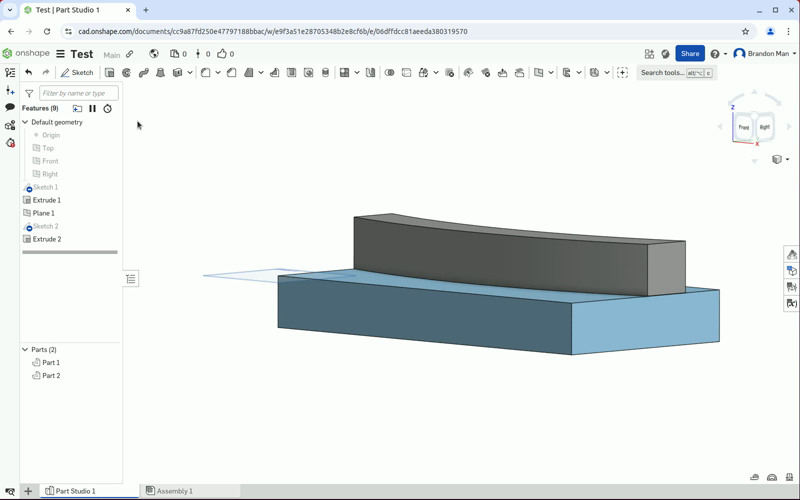
key(down, 3)
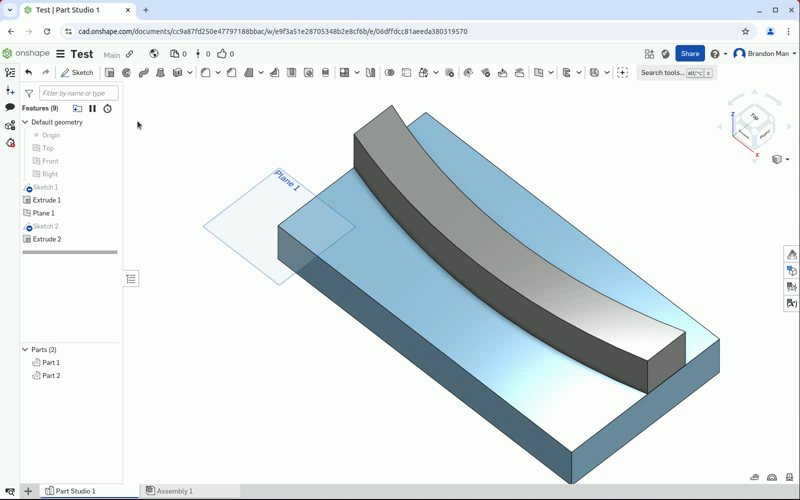
mouse_move(73, 189)
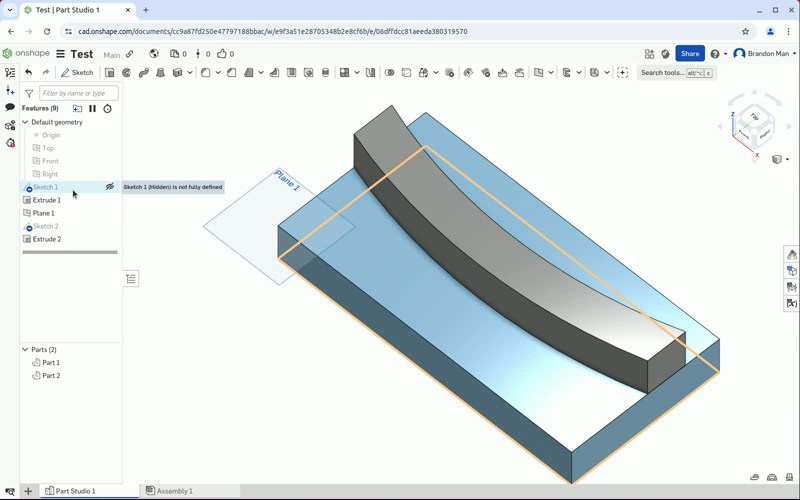
click(73, 189)